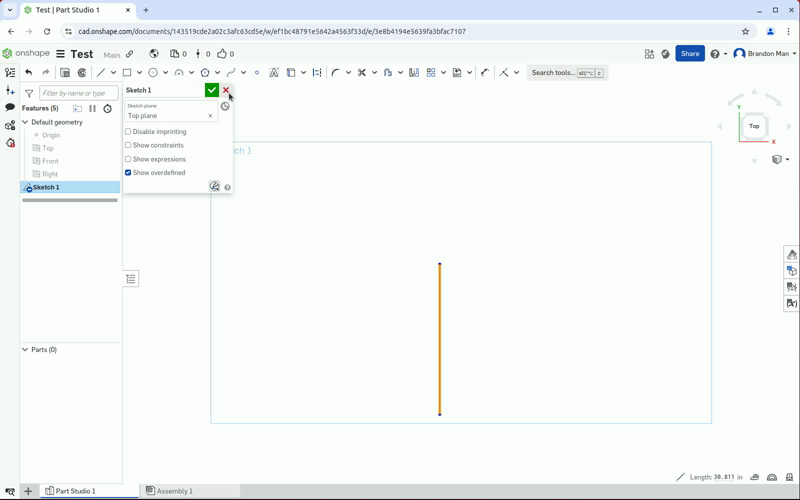
key(shift+h)
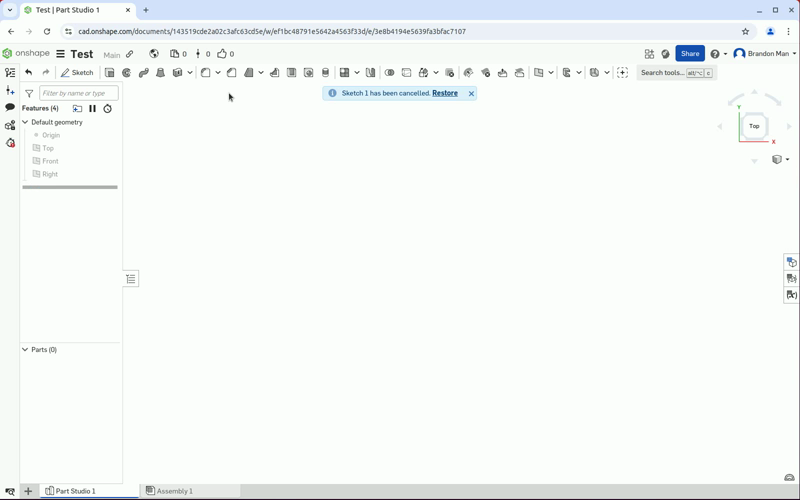
mouse_move(73, 352)
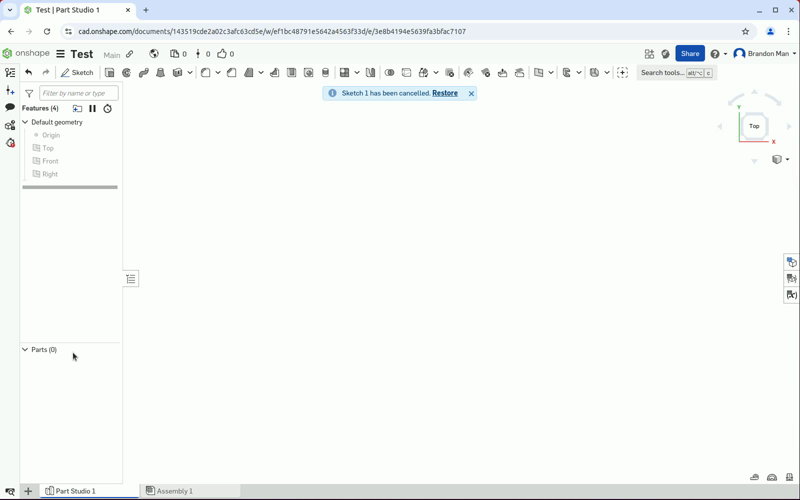
key(y)
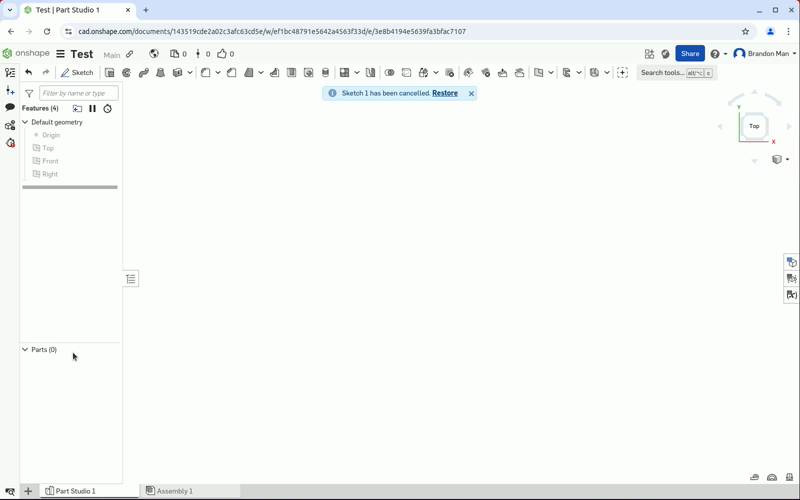
key(shift+p)
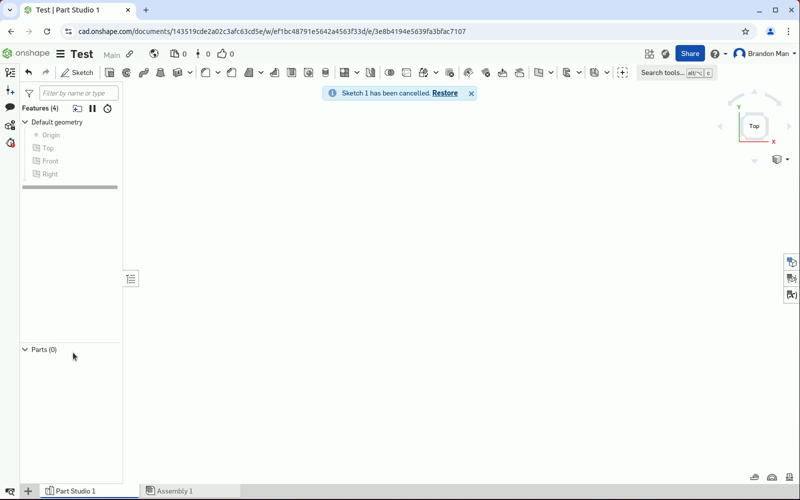
key(space)
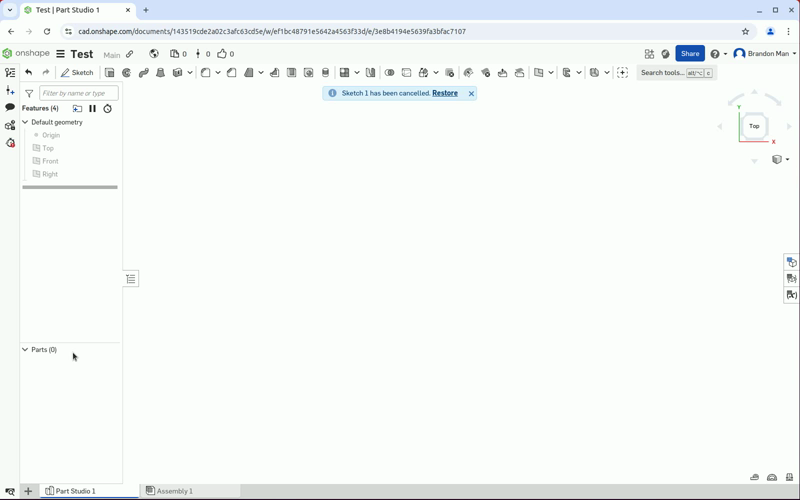
key_down(shift)
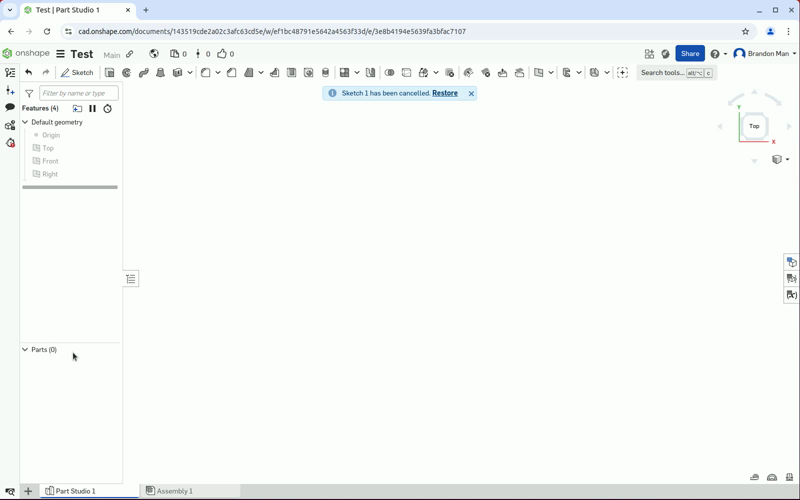
key(up)
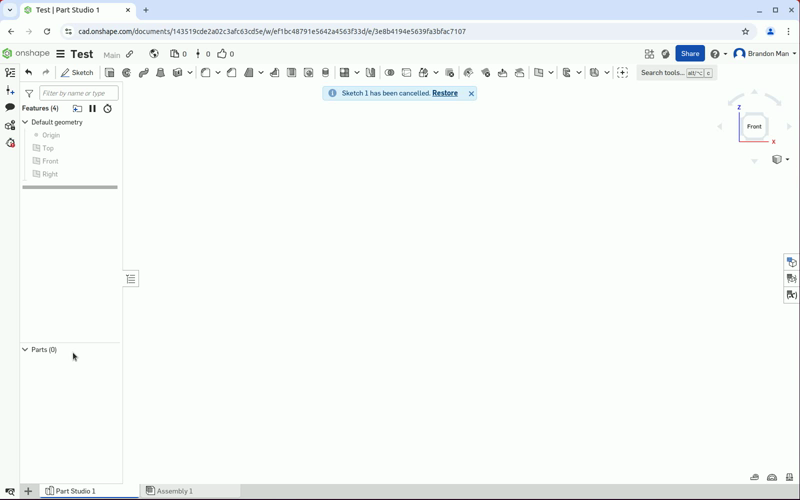
key_up(shift)
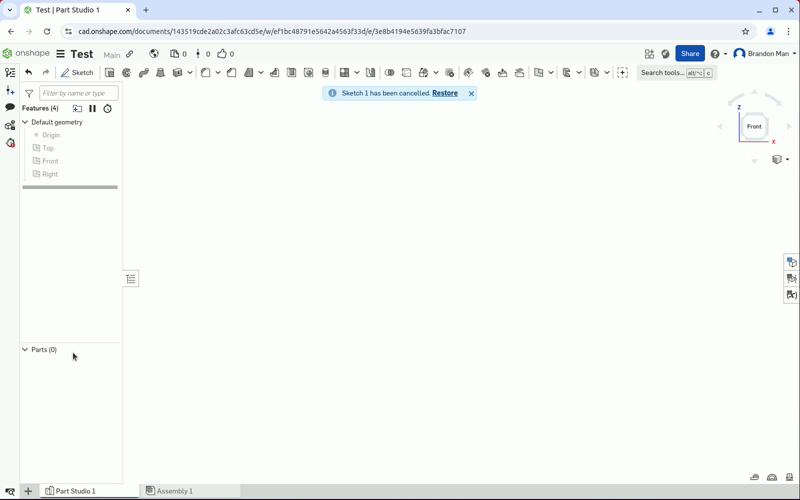
mouse_move(73, 352)
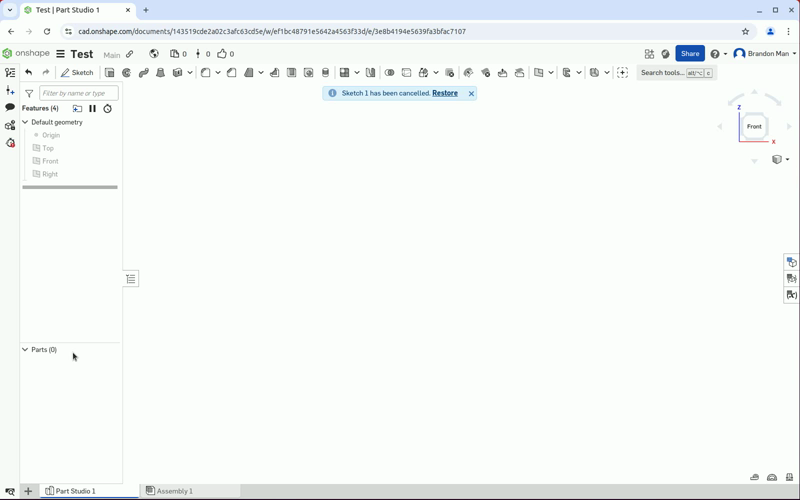
key(shift+y)
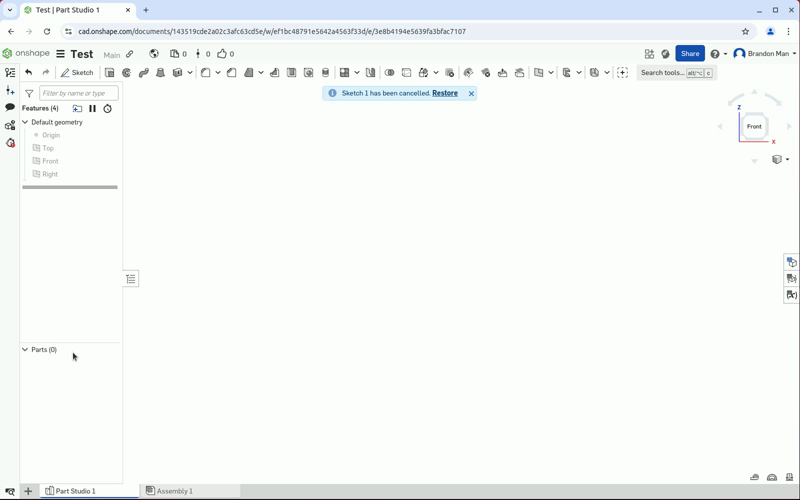
key(shift+s)
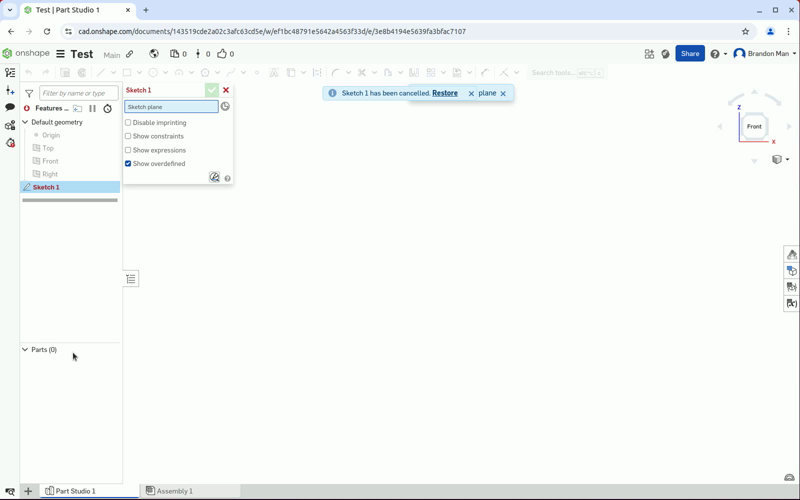
mouse_move(73, 163)
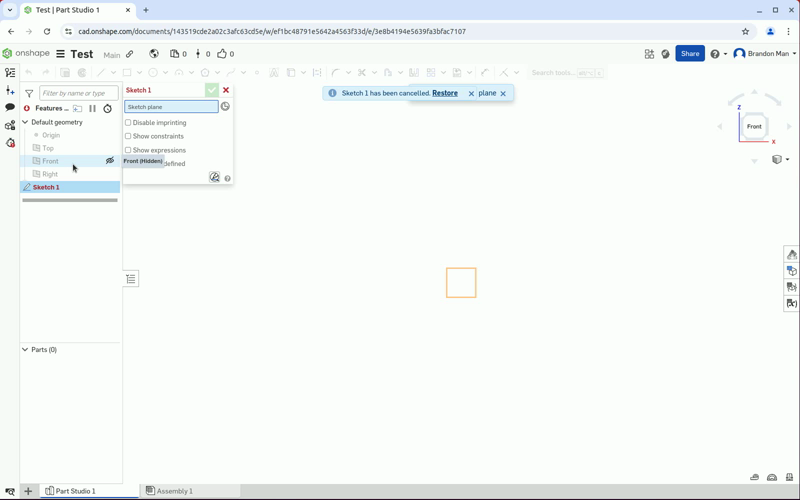
click(73, 163)
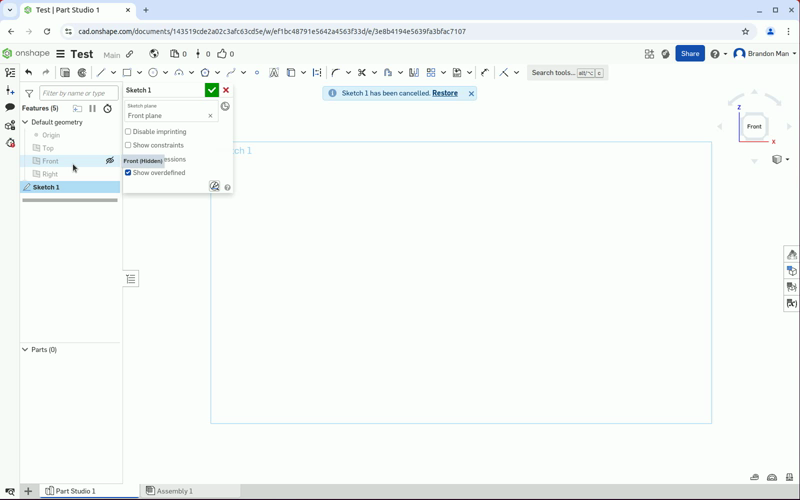
mouse_move(73, 352)
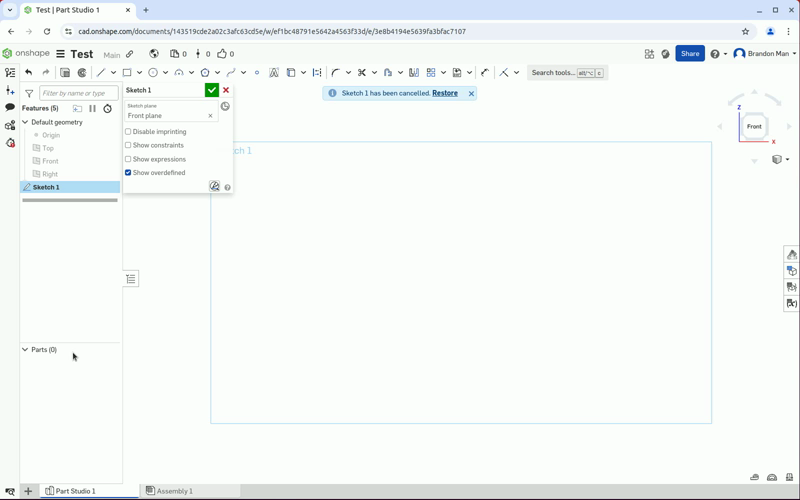
key(y)
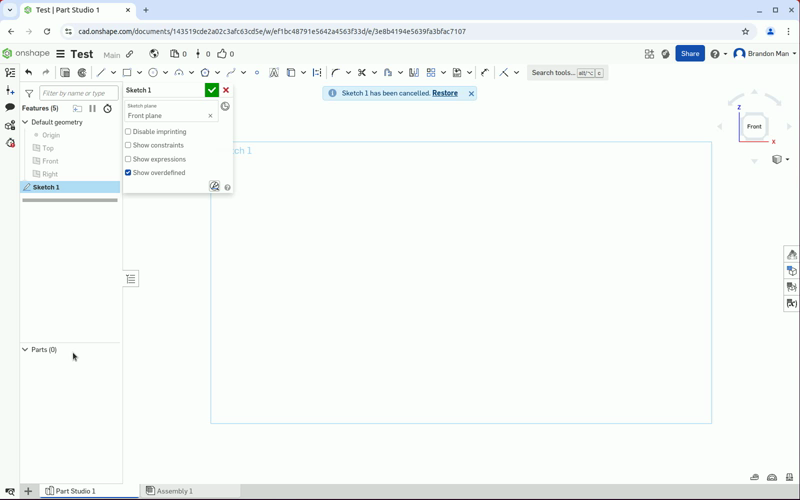
key(l)
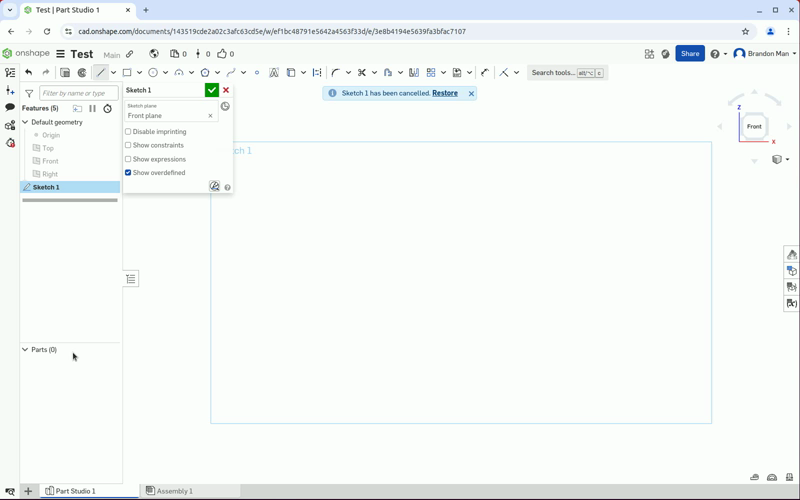
key_down(shift)
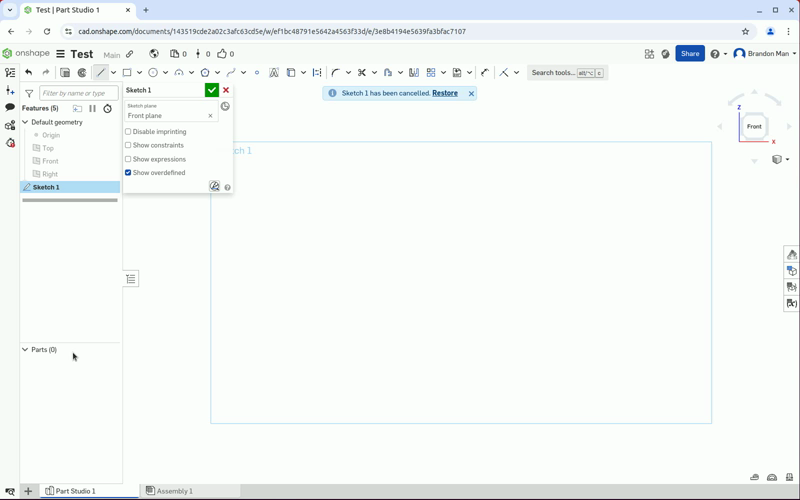
mouse_move(460, 282)
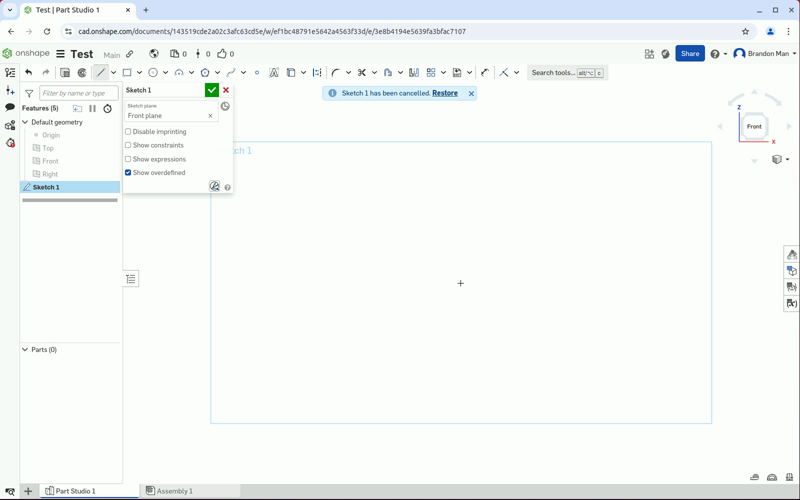
click(460, 282)
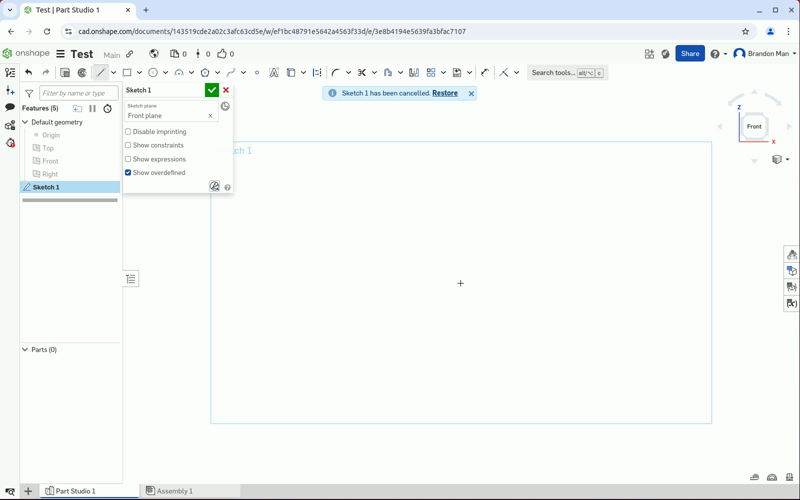
key_up(shift)
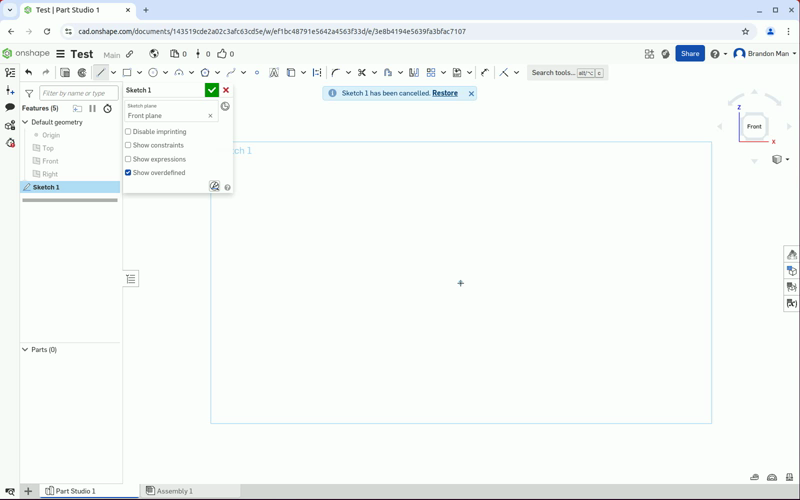
key_down(shift)
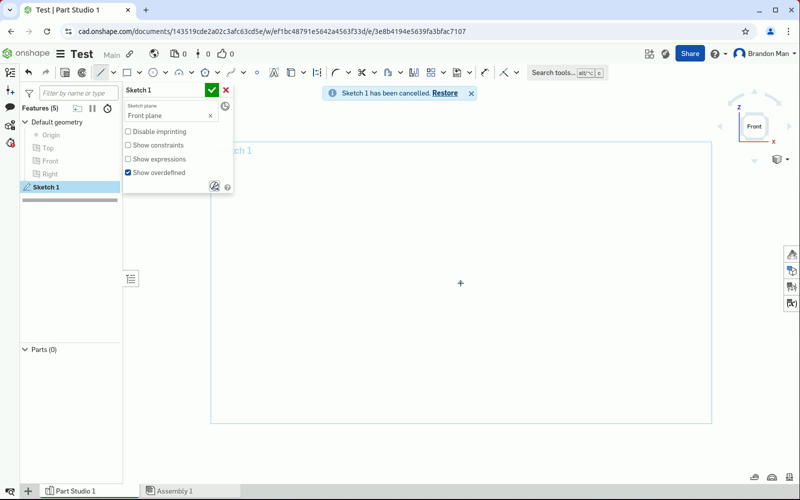
mouse_move(490, 282)
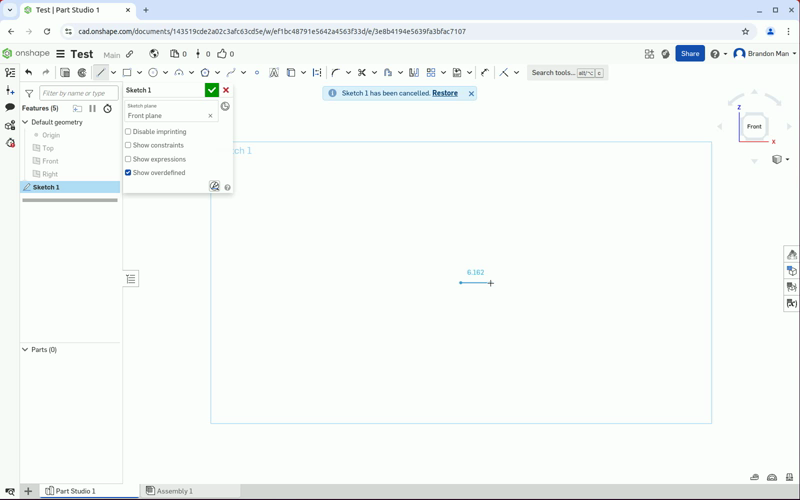
mouse_move(483, 282)
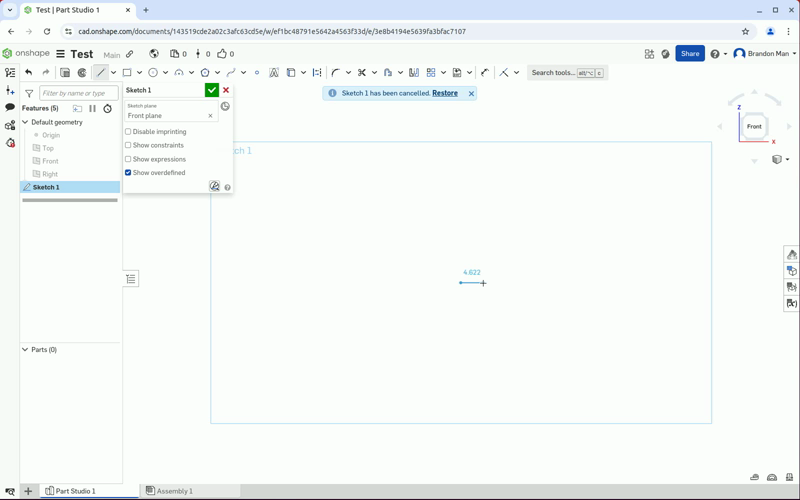
click(483, 282)
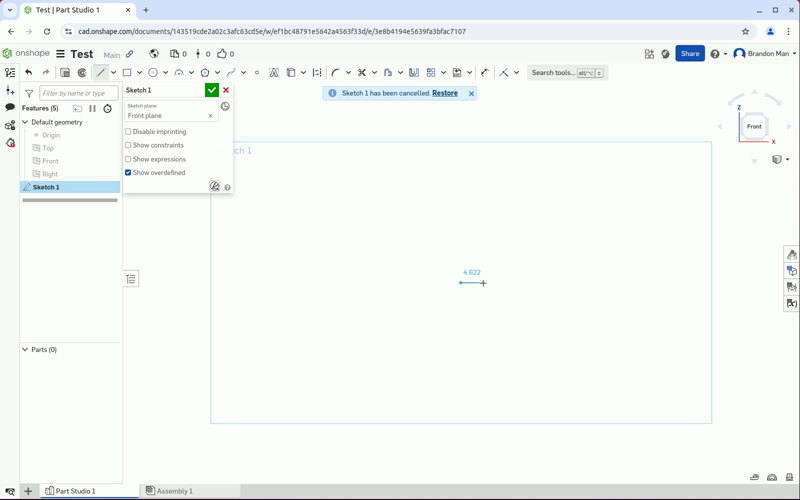
key_up(shift)
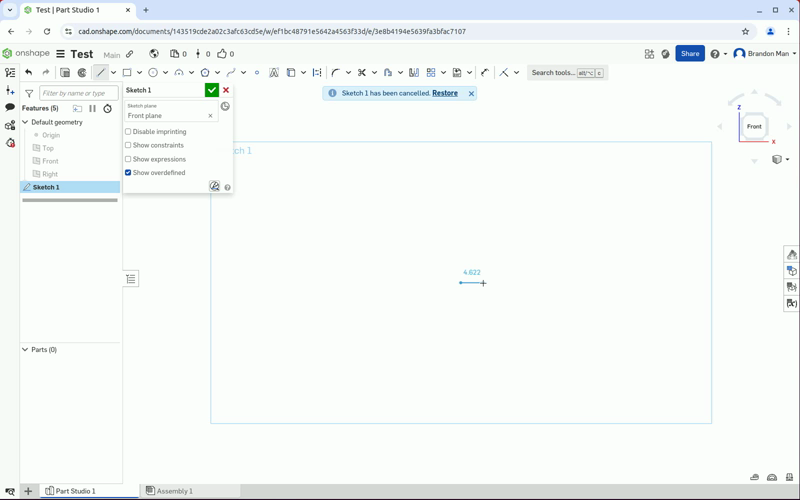
key_down(shift)
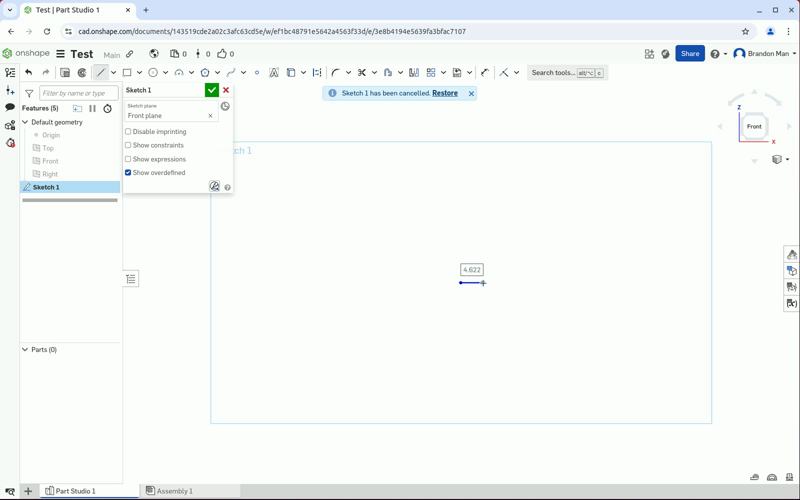
mouse_move(483, 170)
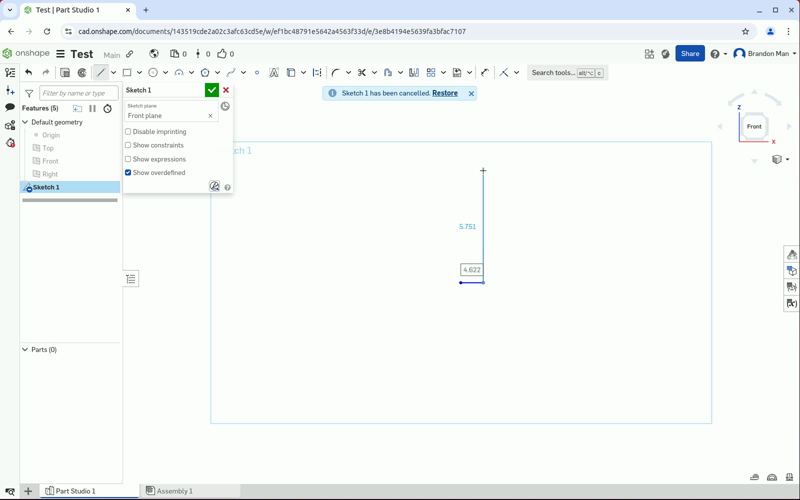
click(483, 170)
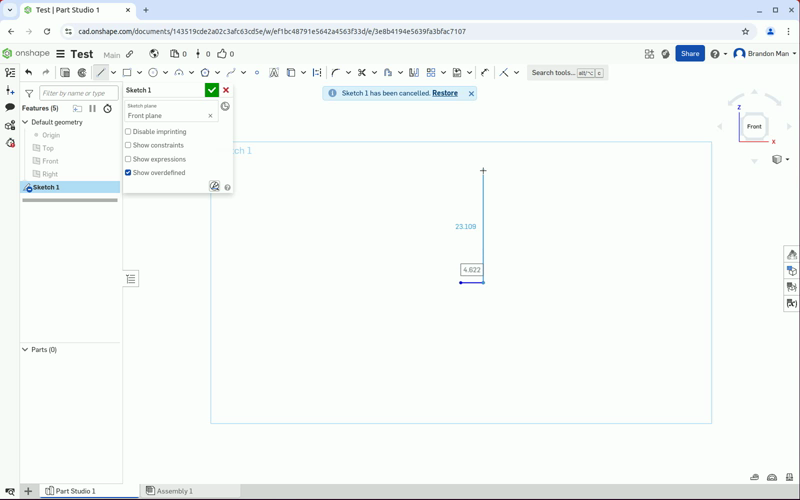
key_up(shift)
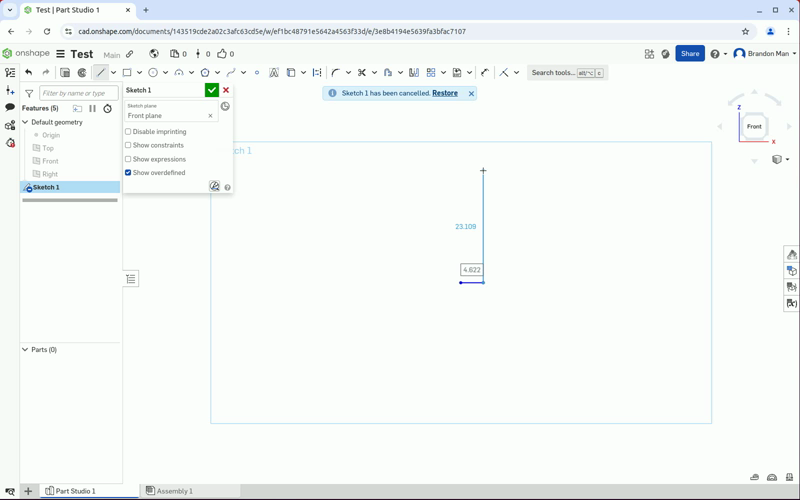
key_down(shift)
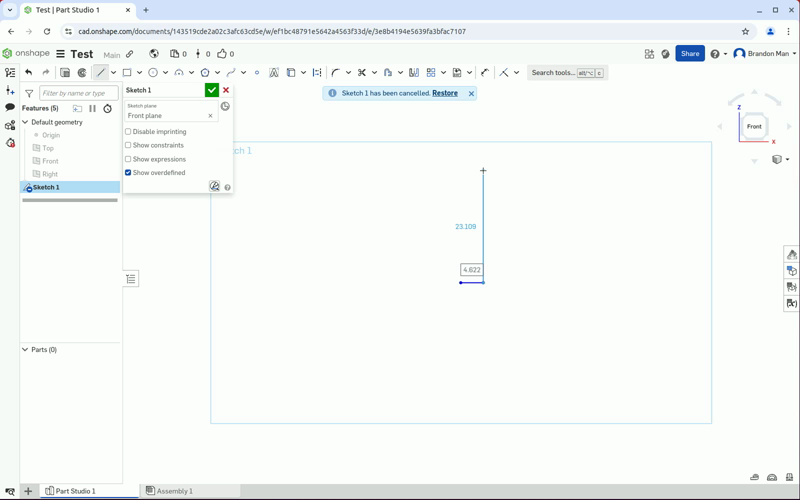
mouse_move(513, 170)
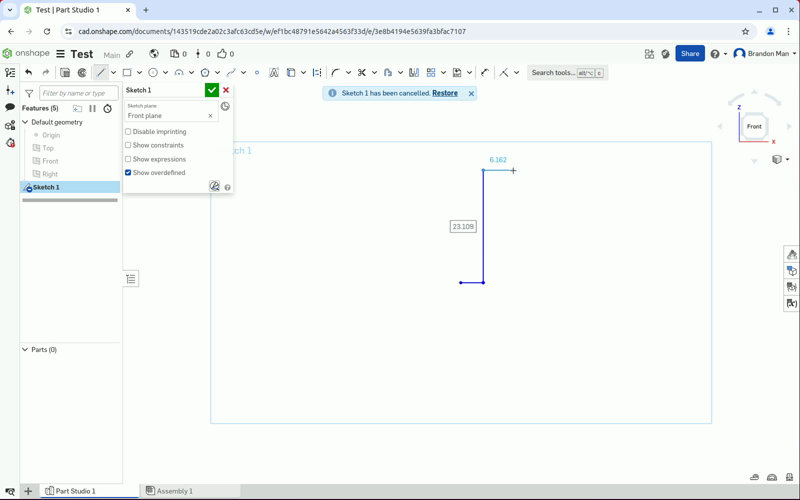
mouse_move(460, 170)
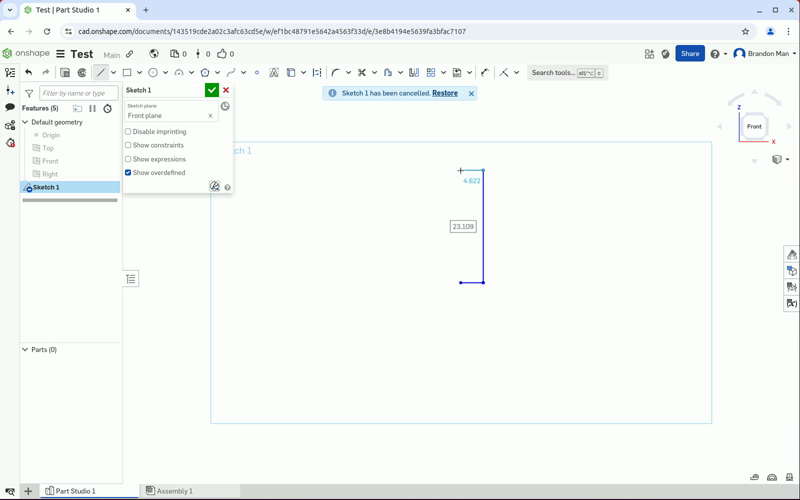
click(460, 170)
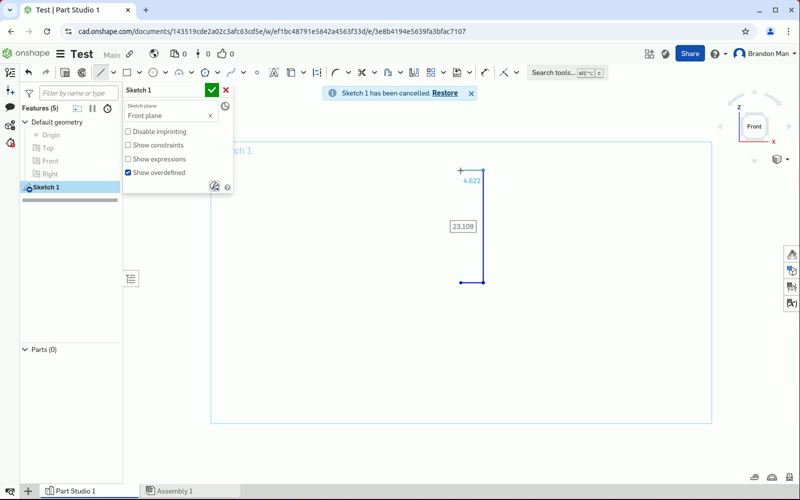
key_up(shift)
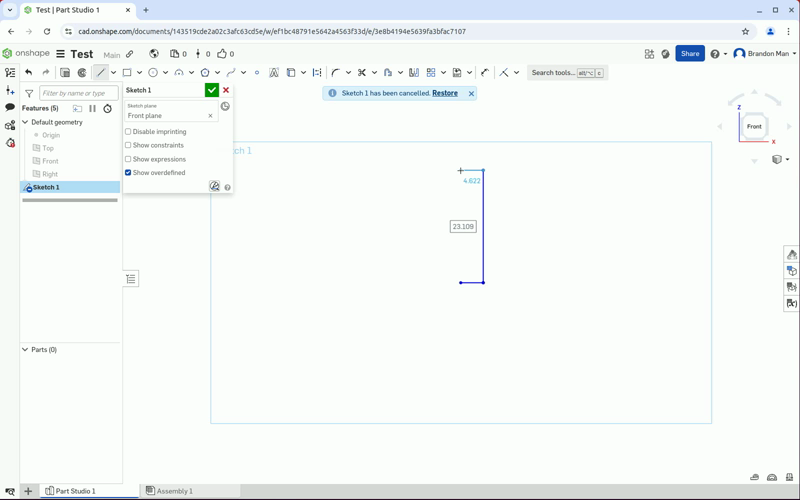
key_down(shift)
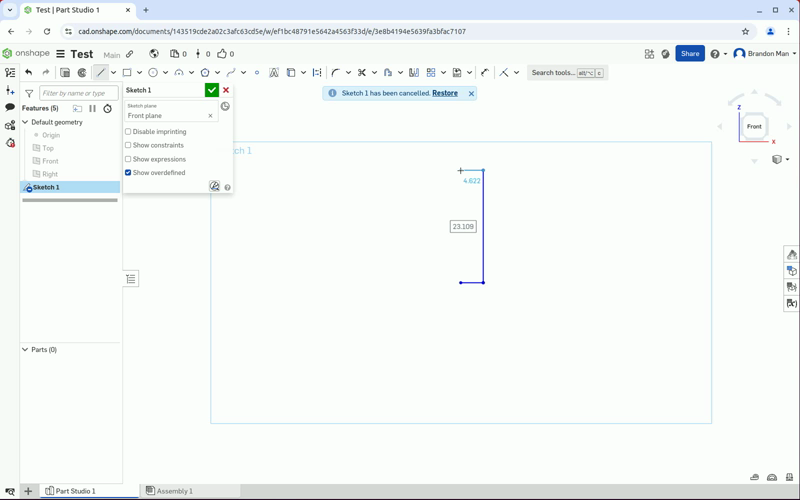
mouse_move(460, 282)
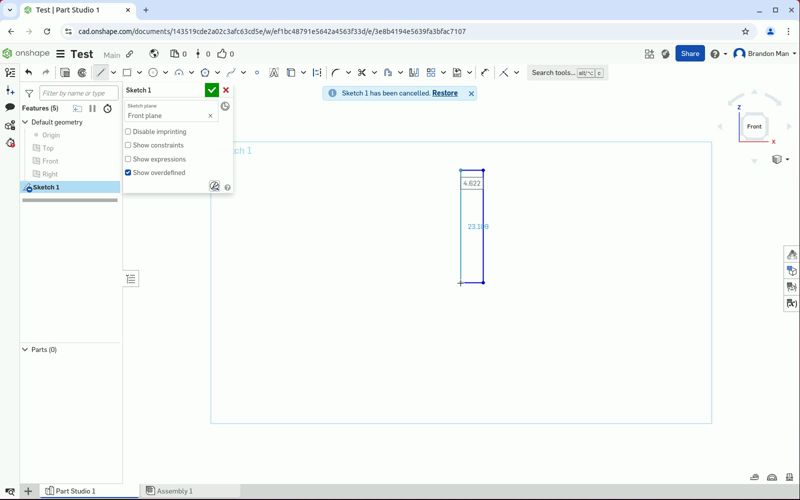
key_up(shift)
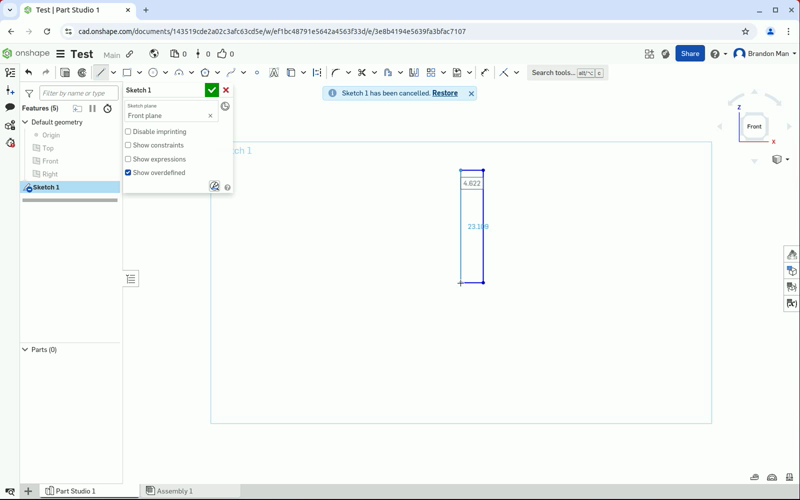
click(460, 282)
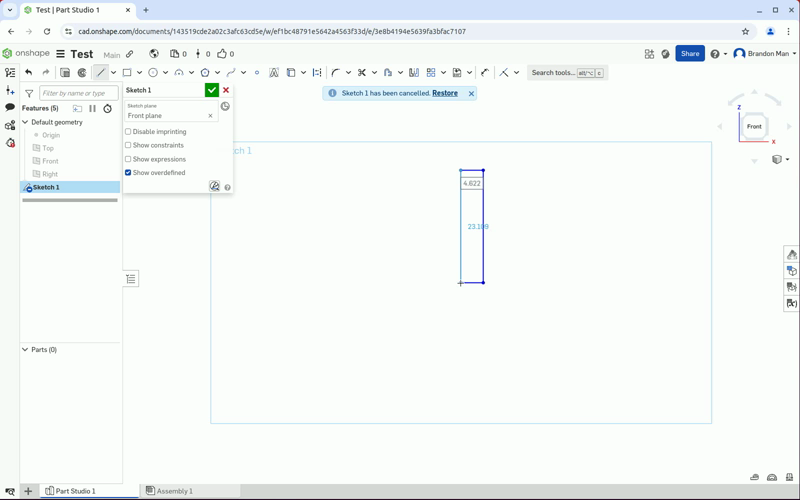
key(esc)
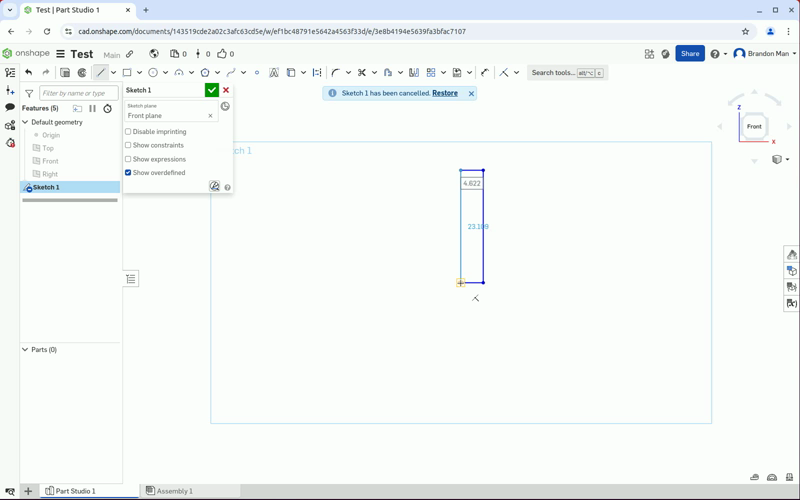
mouse_move(477, 223)
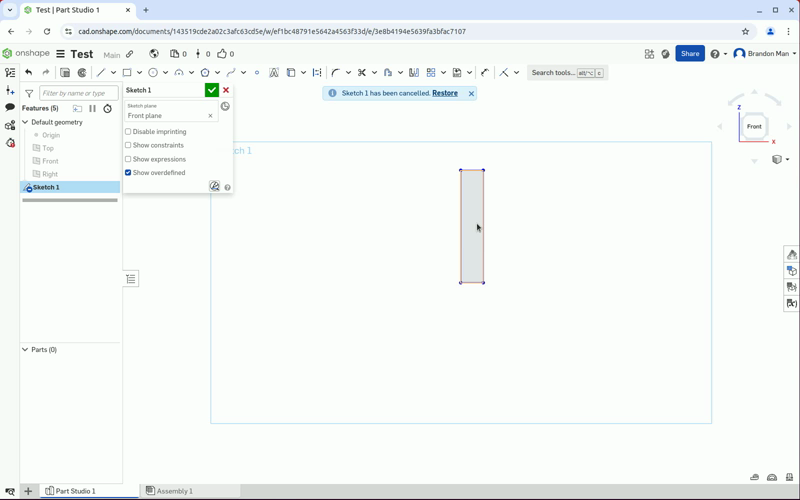
click(477, 223)
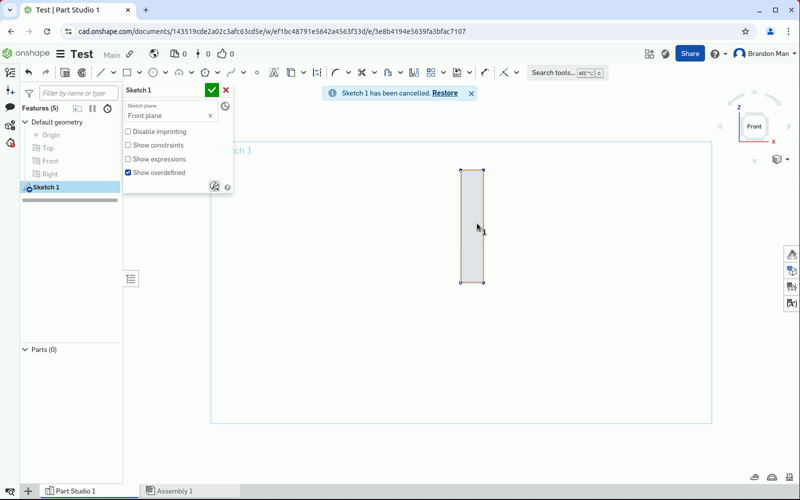
mouse_move(73, 352)
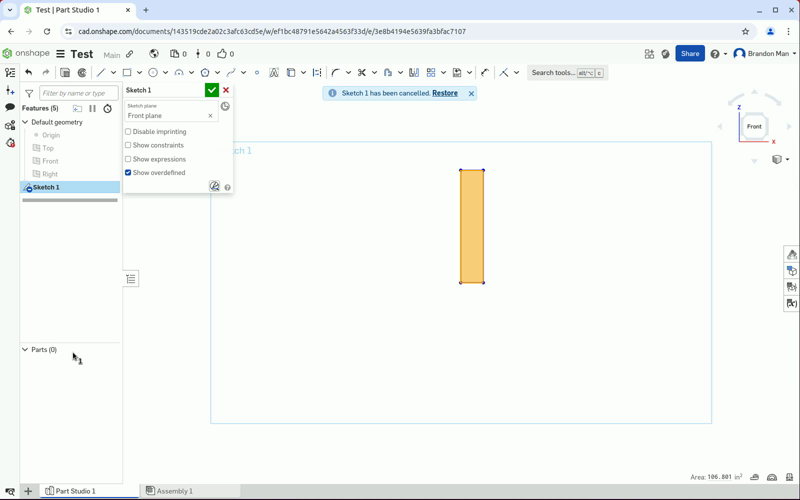
key(shift+y)
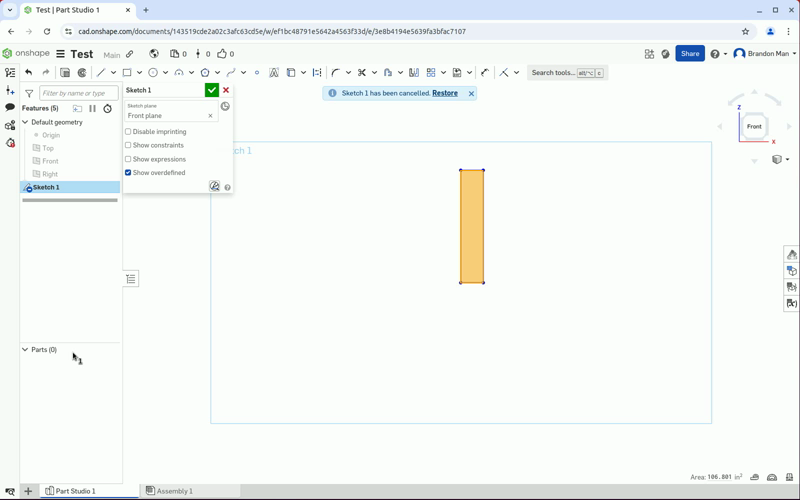
key(shift+e)
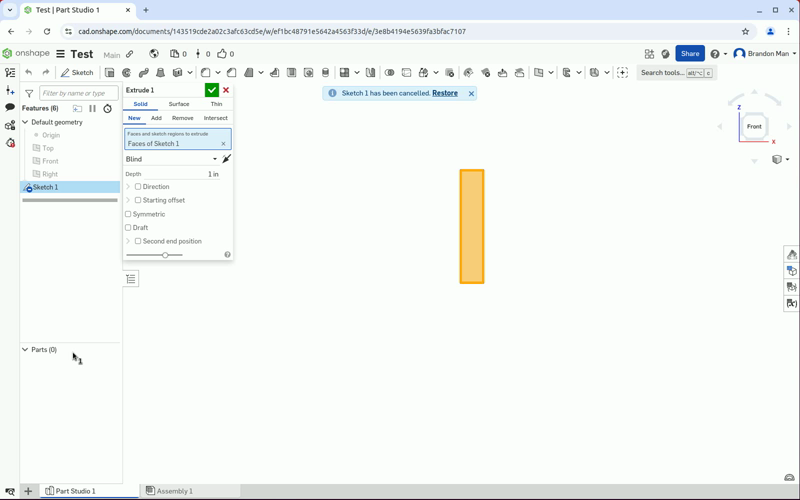
mouse_move(143, 106)
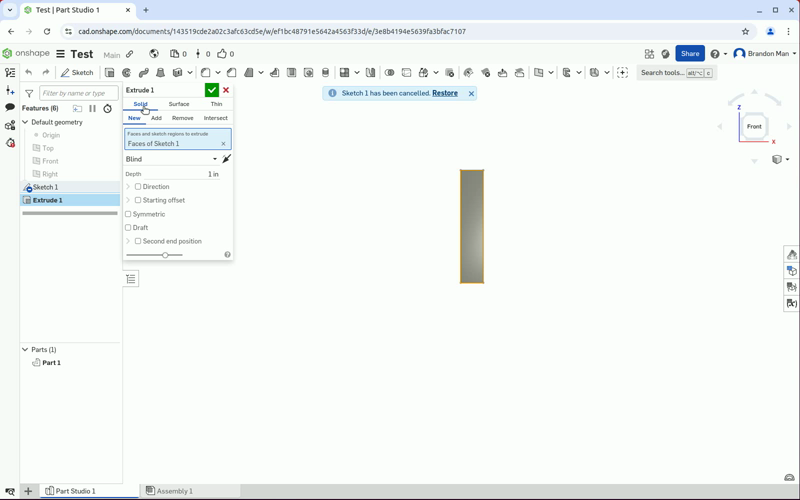
click(143, 106)
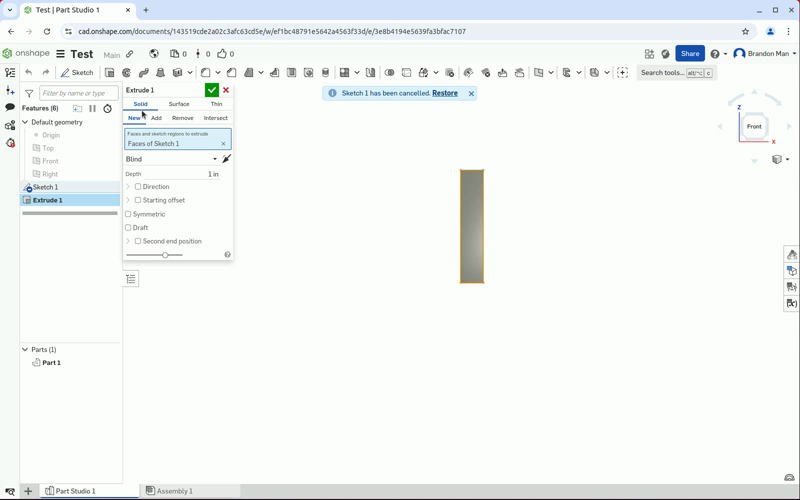
mouse_move(137, 120)
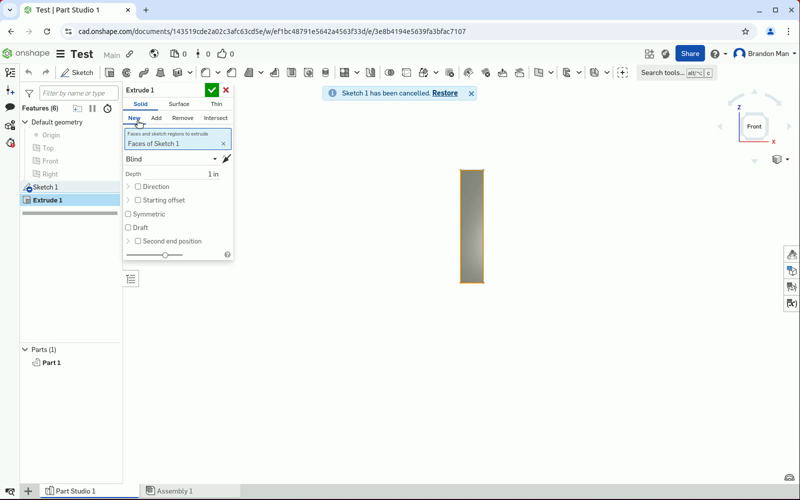
click(137, 120)
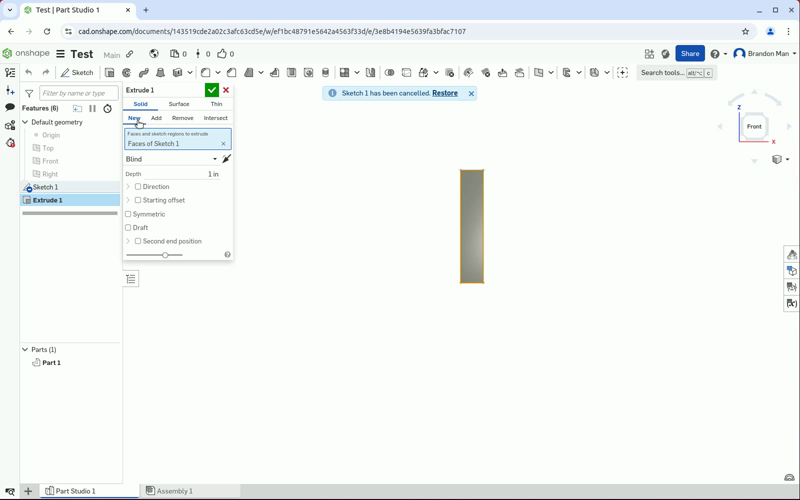
key(tab, 4)
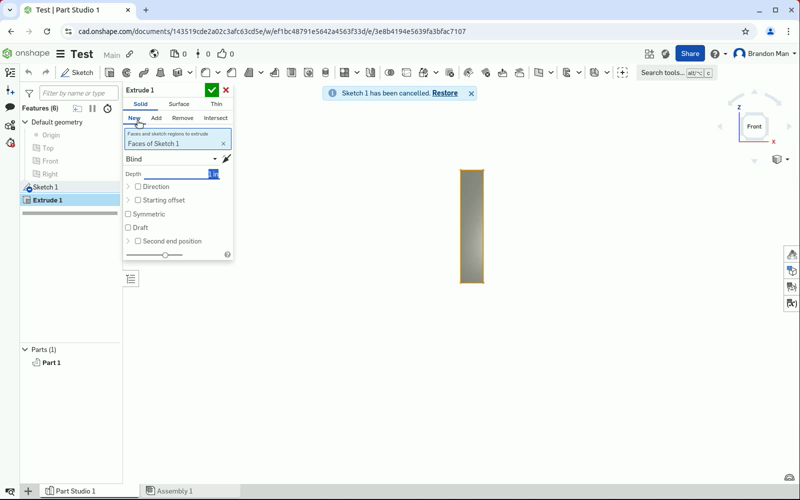
text(2.407)
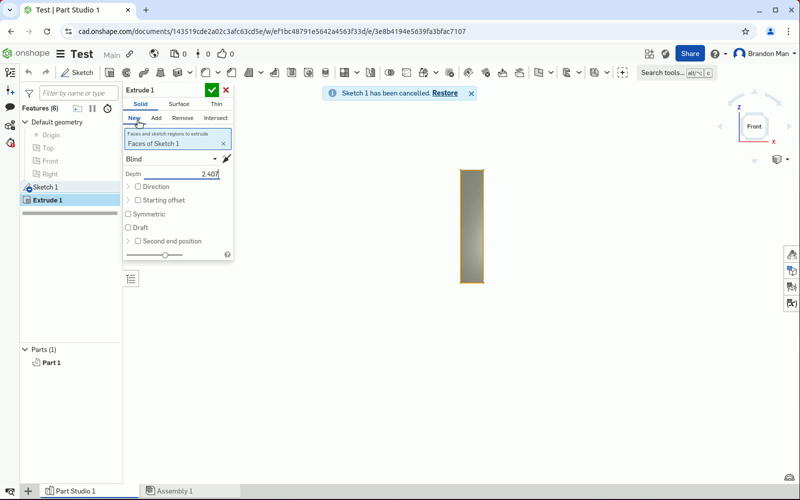
key(enter)
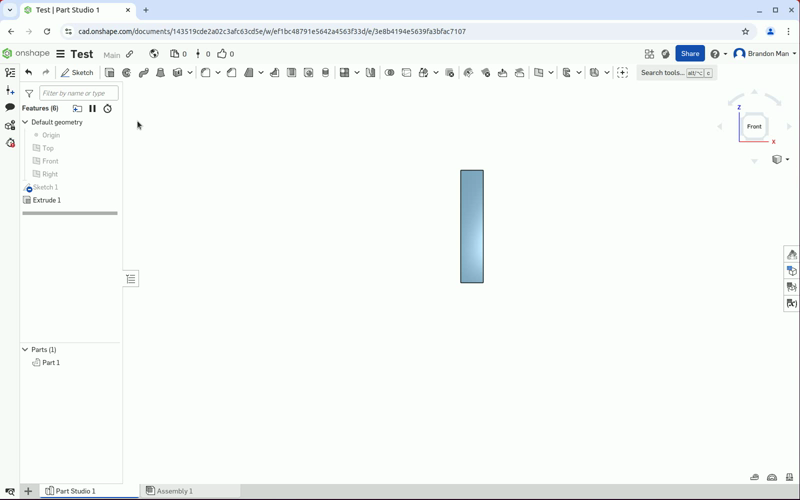
key(shift+h)
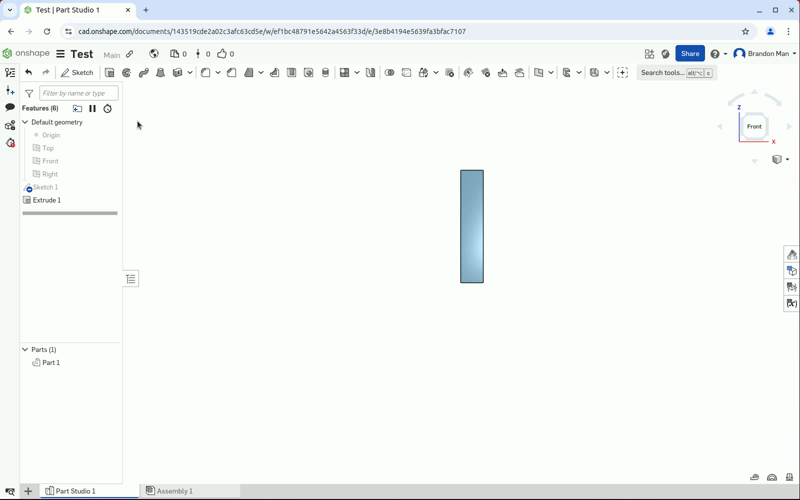
key(shift+h)
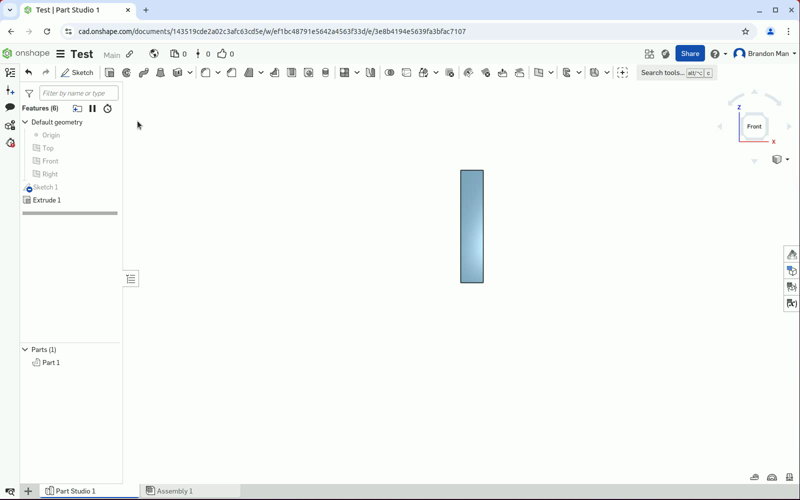
mouse_move(73, 189)
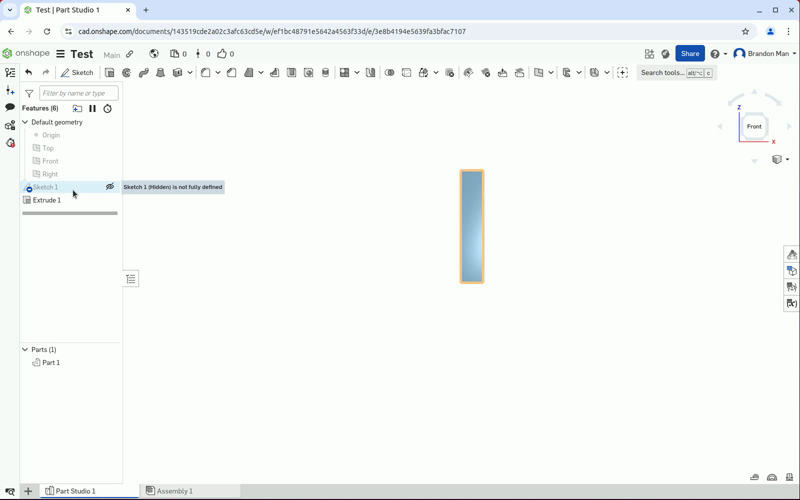
click(73, 189)
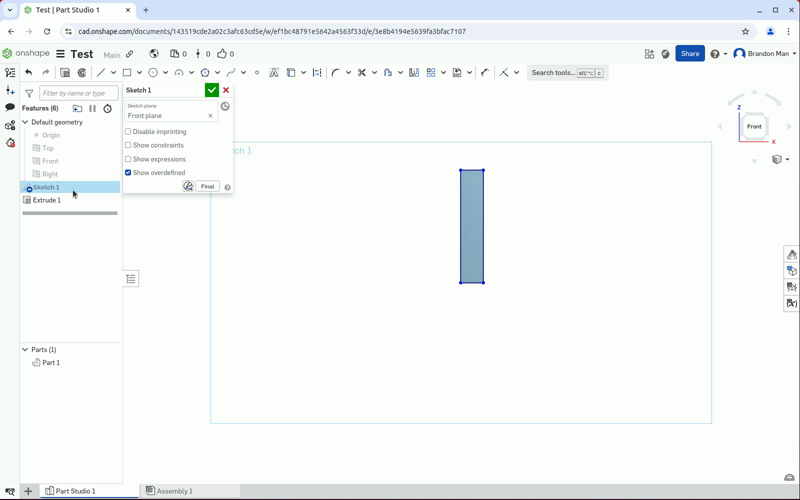
mouse_move(229, 92)
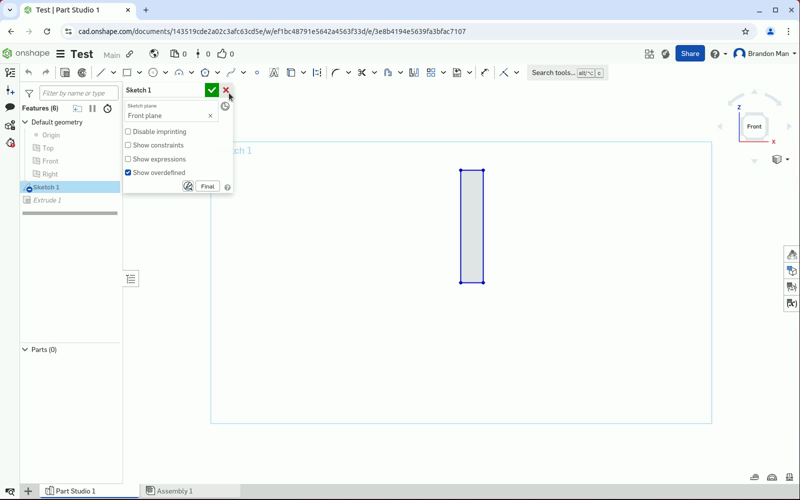
click(229, 92)
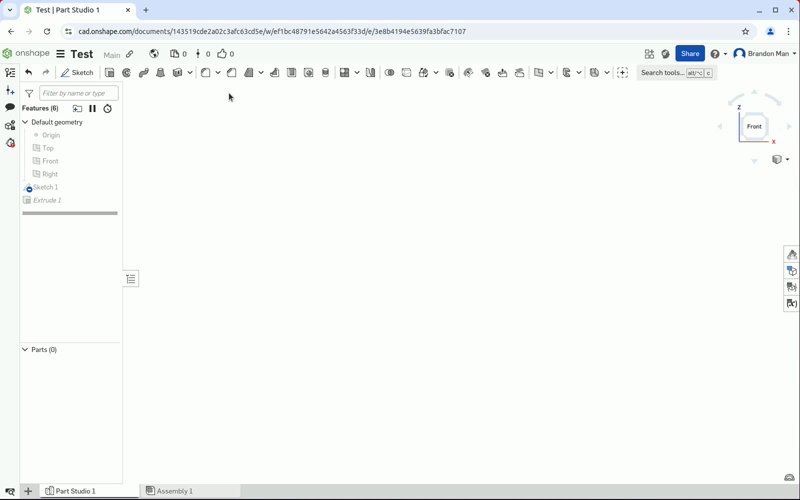
mouse_move(541, 75)
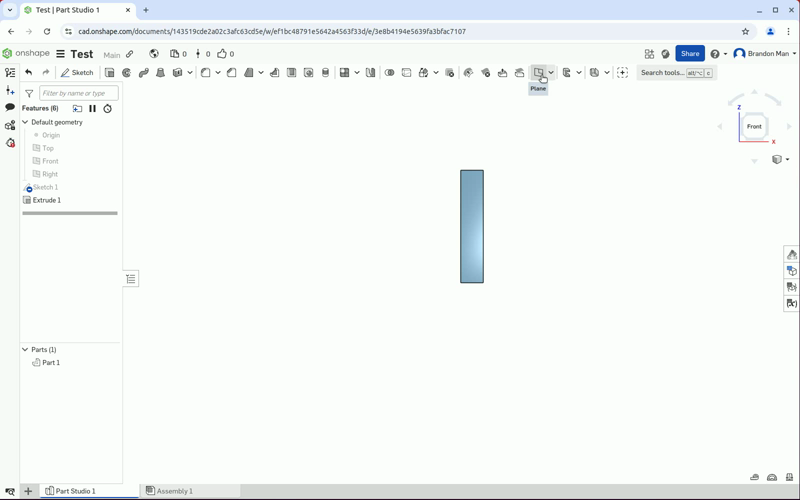
click(541, 75)
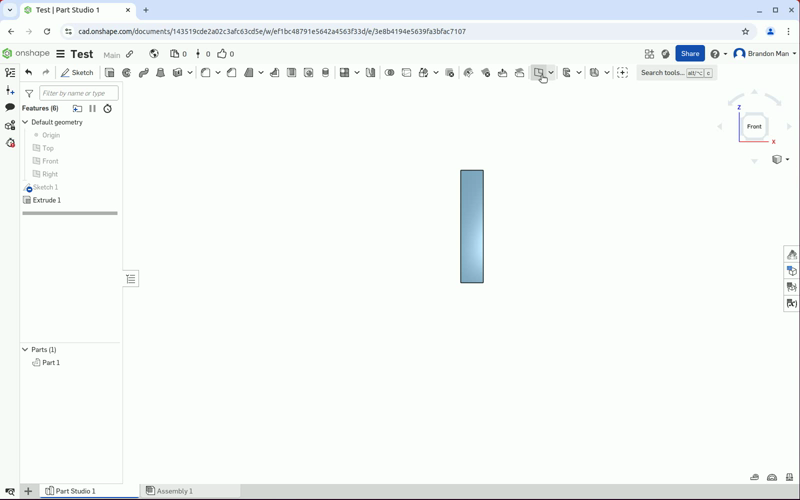
mouse_move(73, 163)
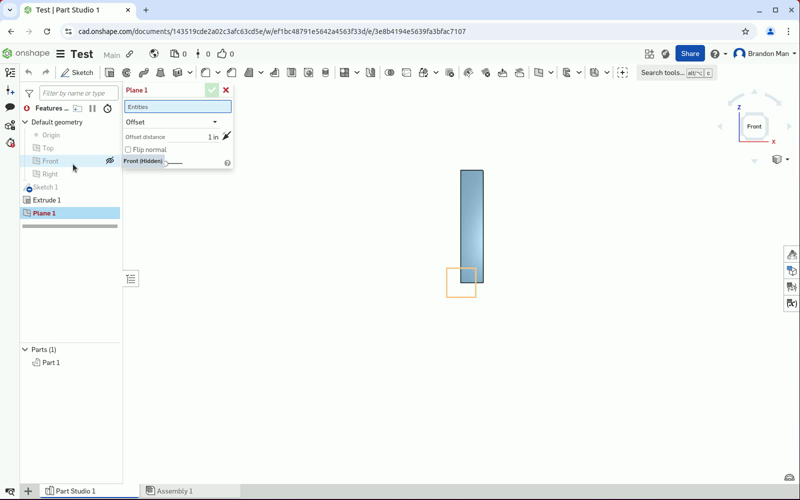
click(73, 163)
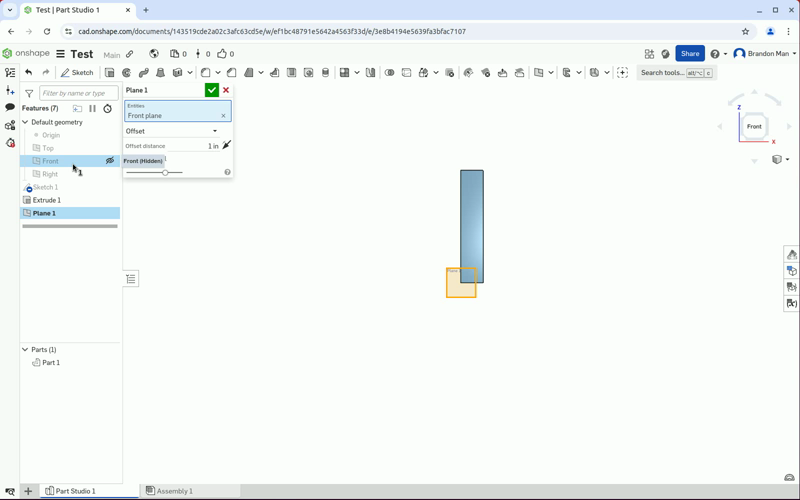
key(tab, 2)
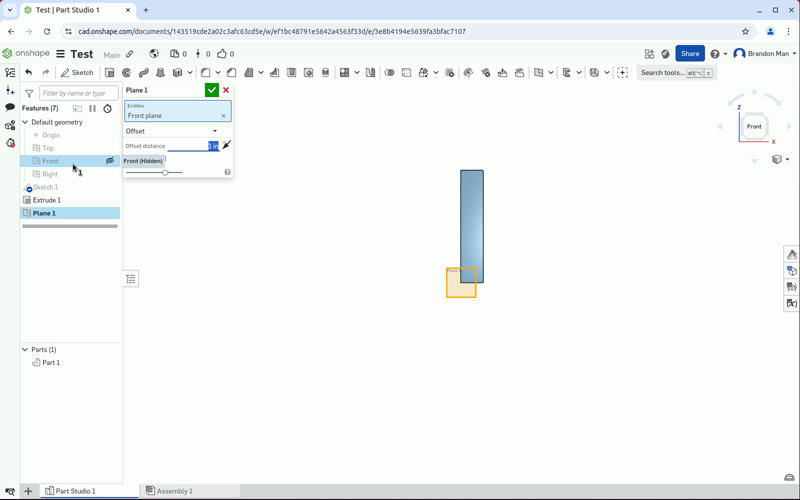
text(2.403)
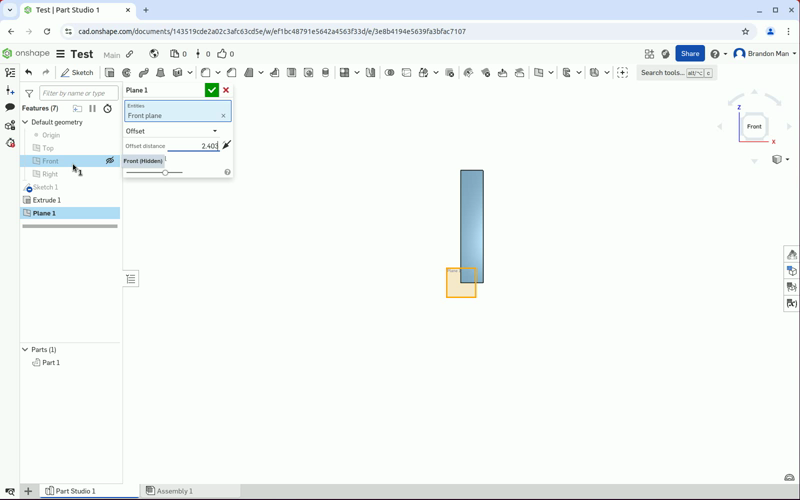
key(enter, 2)
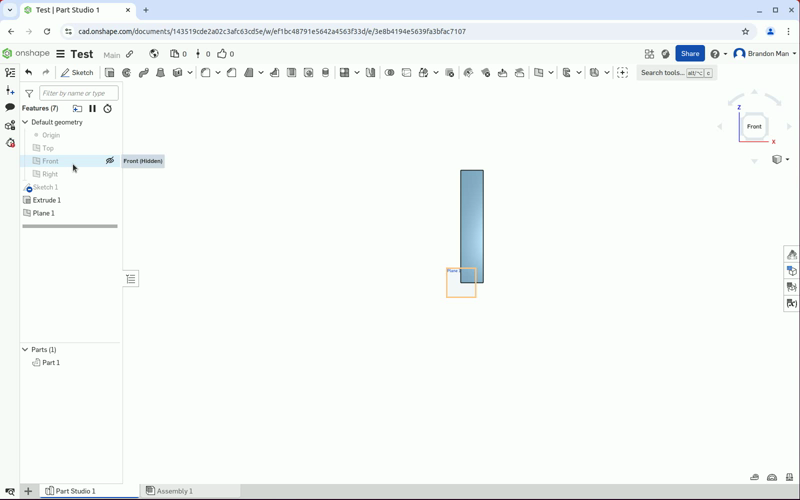
key(shift+s)
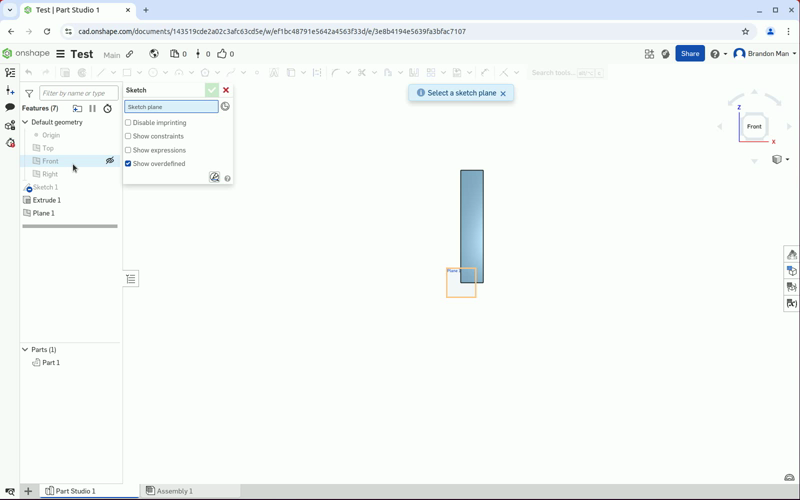
mouse_move(73, 215)
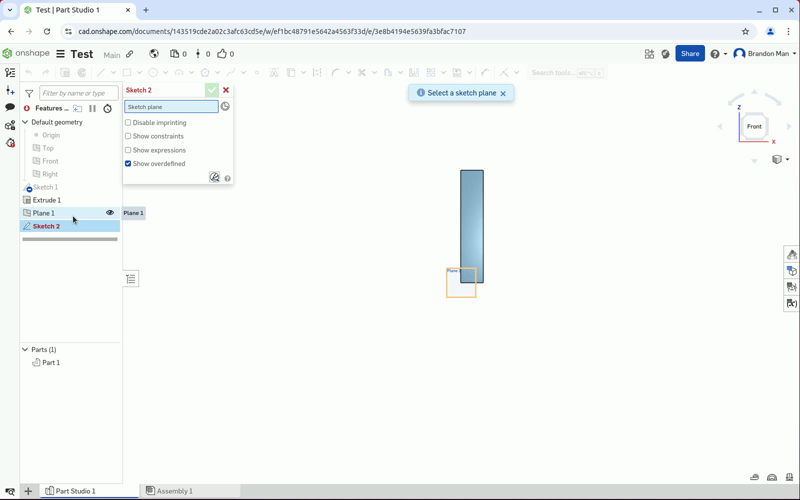
click(73, 215)
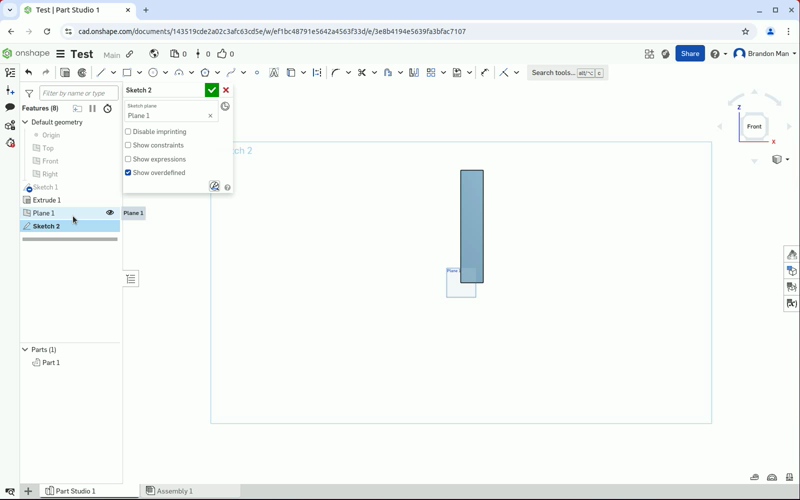
mouse_move(73, 352)
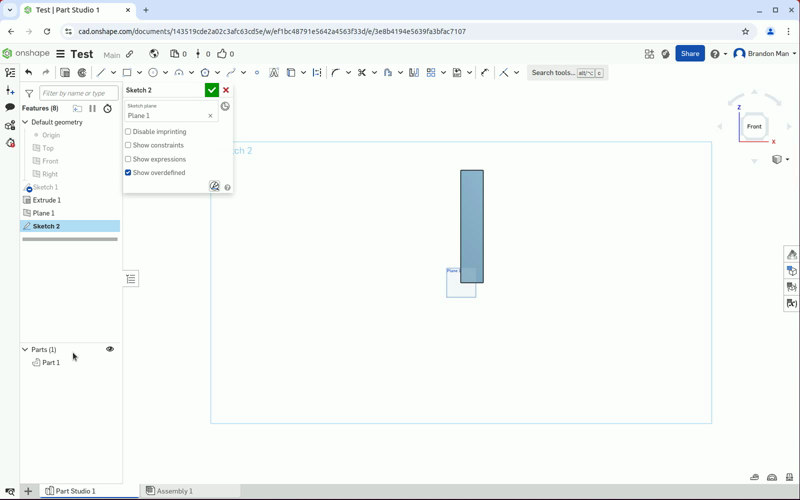
key(y)
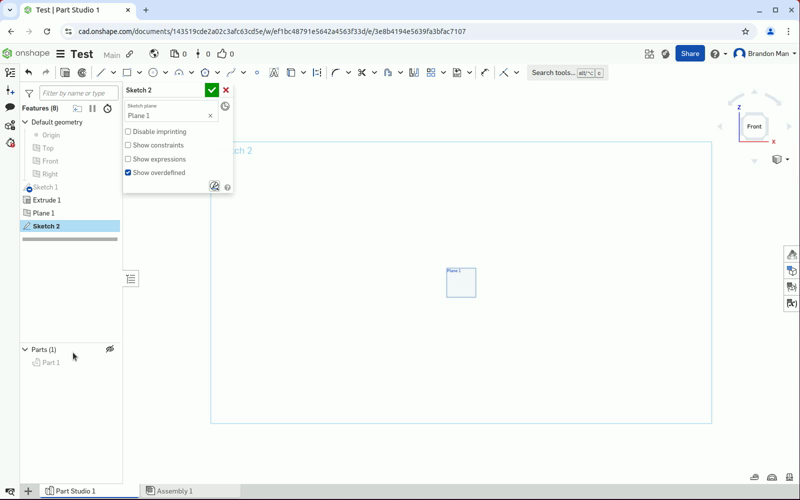
key(c)
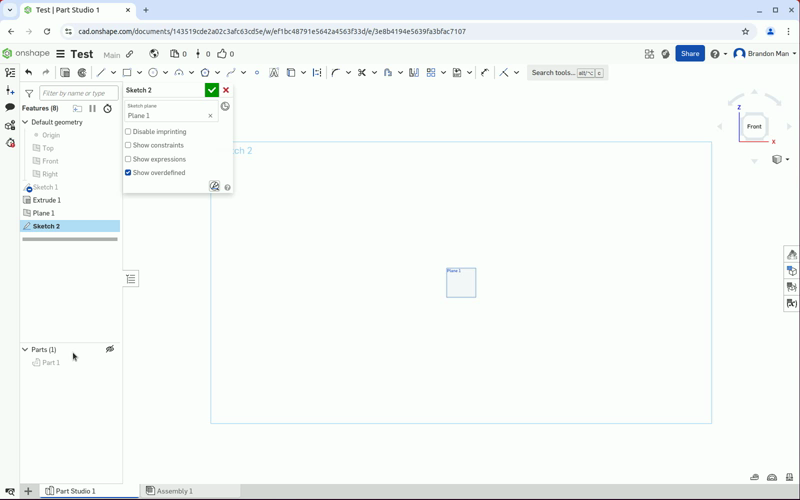
key_down(shift)
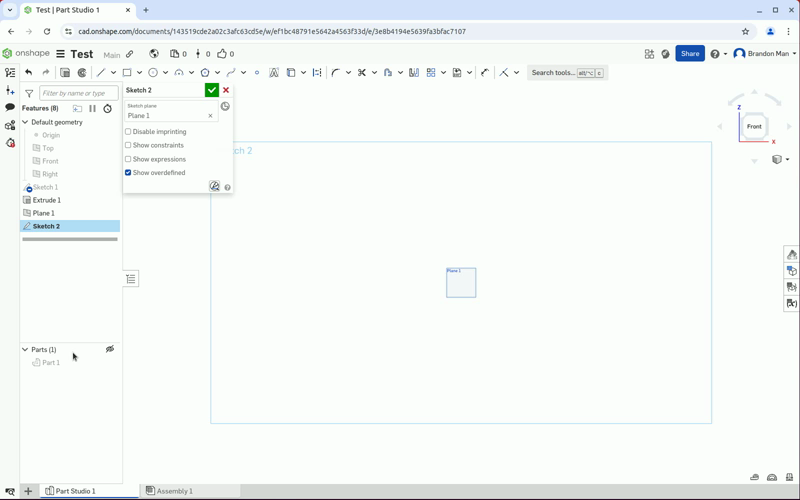
mouse_move(473, 183)
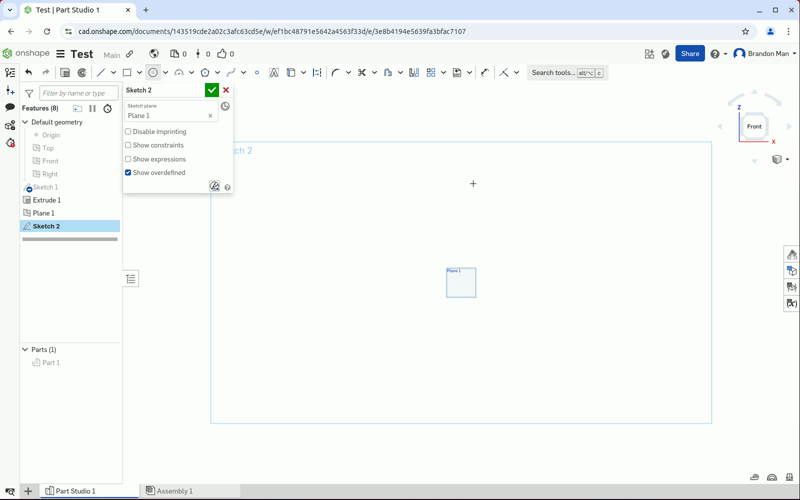
click(473, 183)
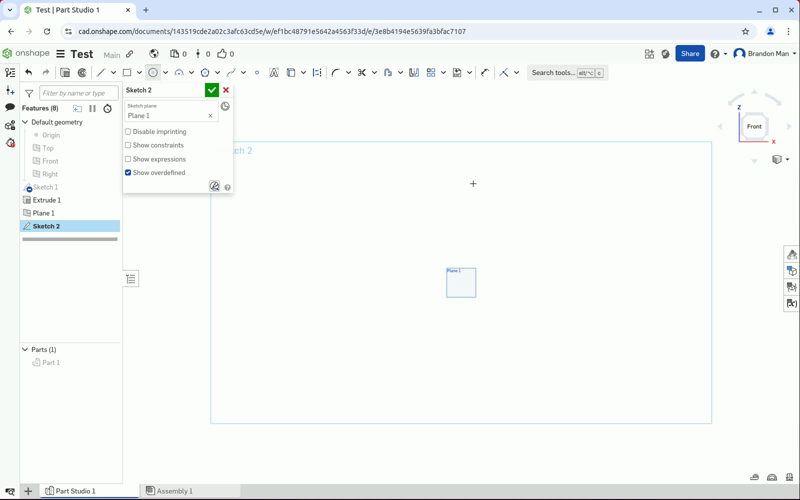
key_up(shift)
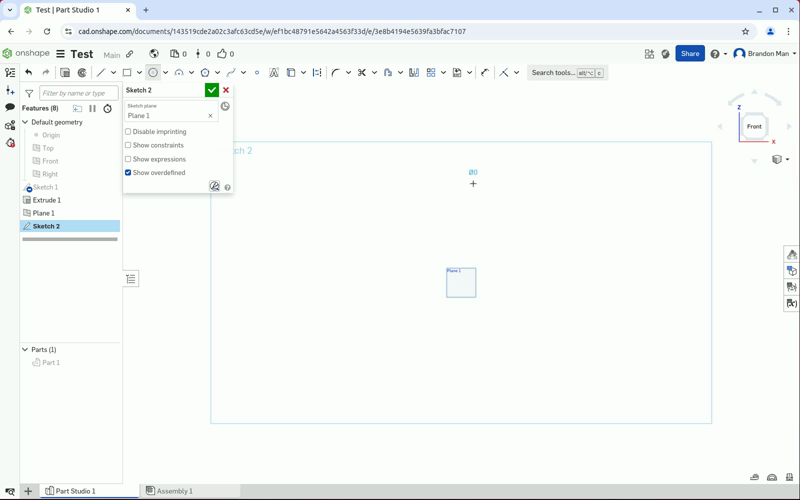
mouse_move(479, 183)
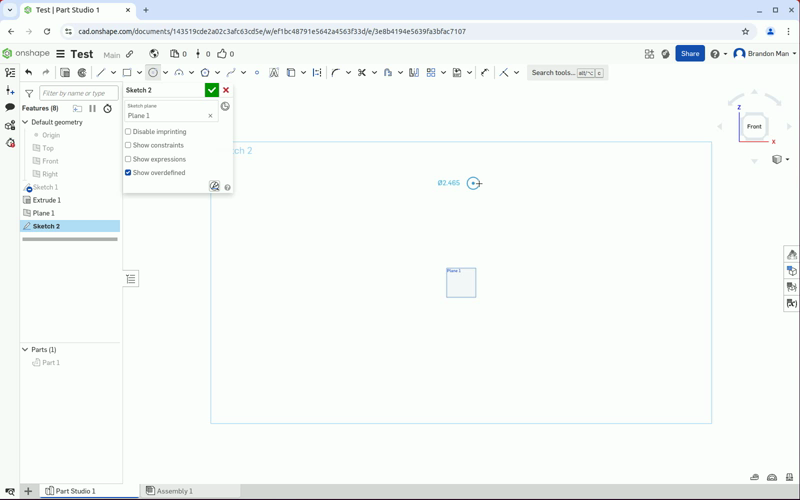
click(479, 183)
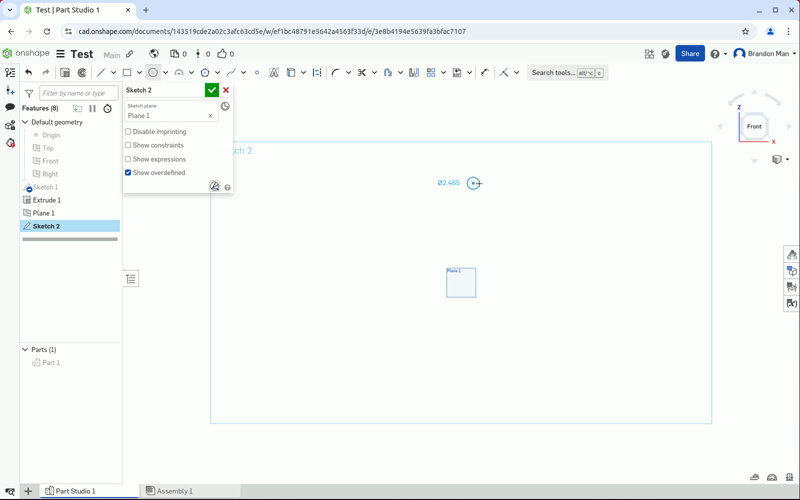
key(esc)
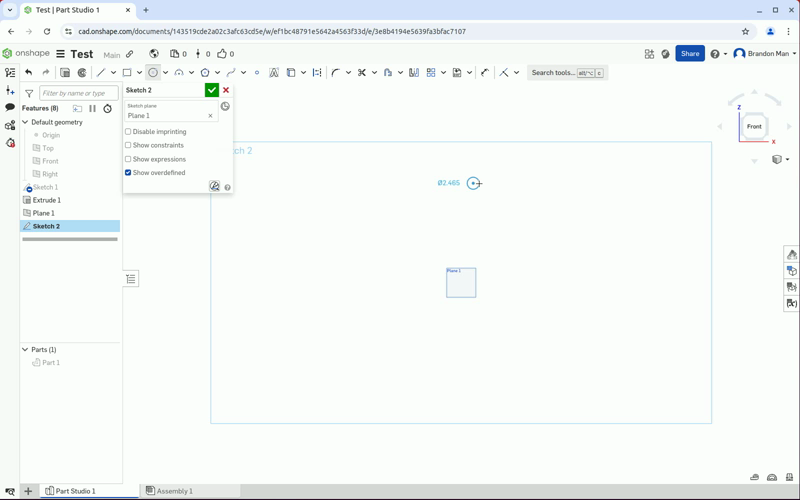
mouse_move(471, 184)
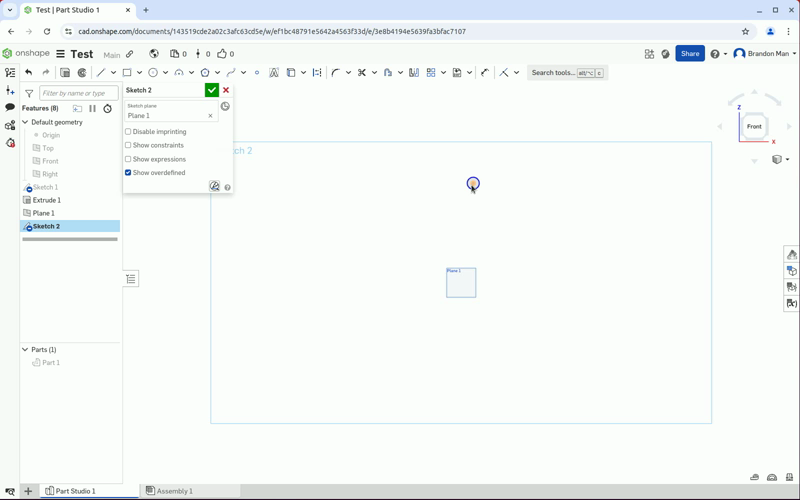
scroll(6)
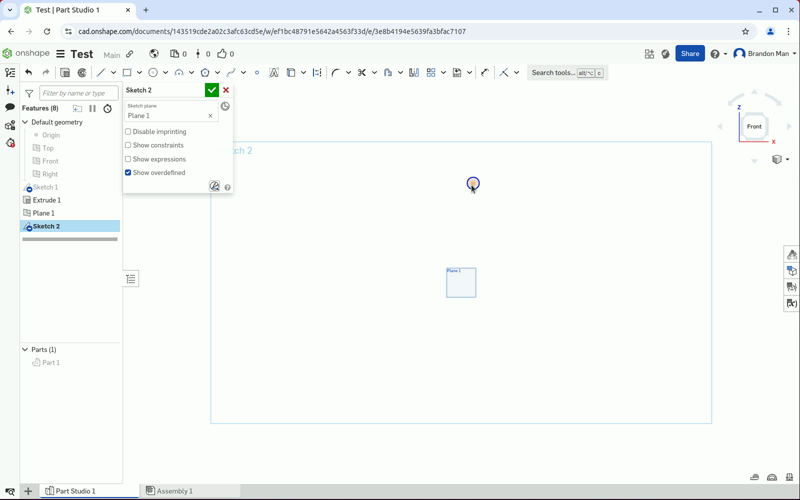
scroll(6)
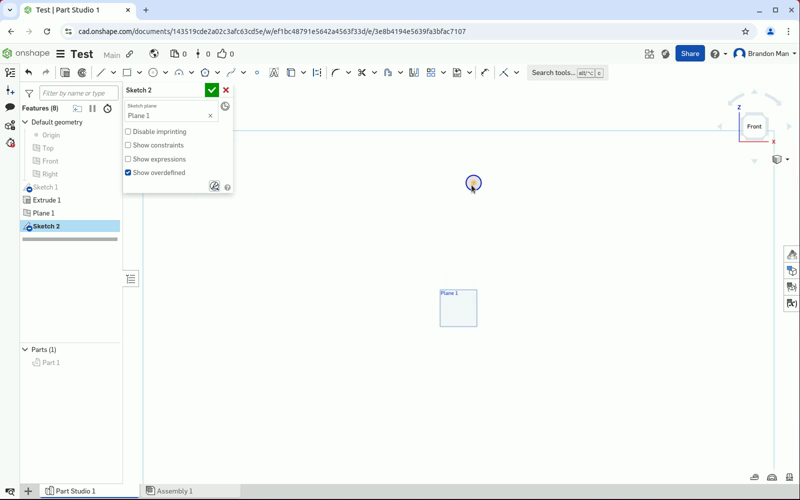
scroll(6)
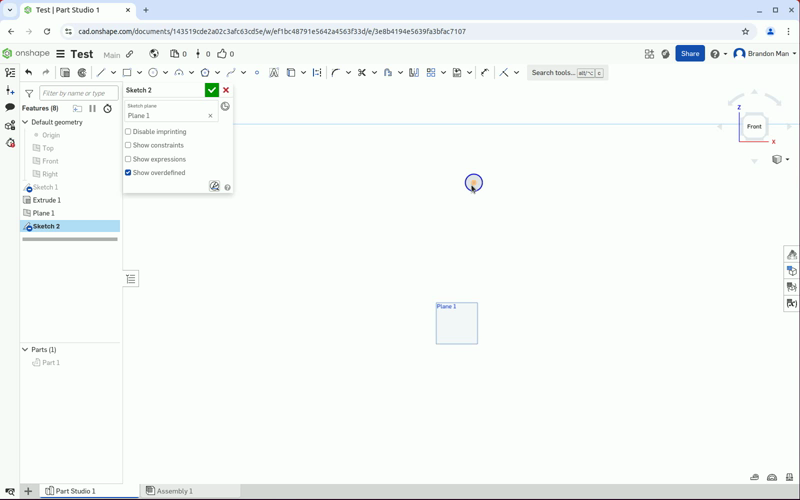
scroll(6)
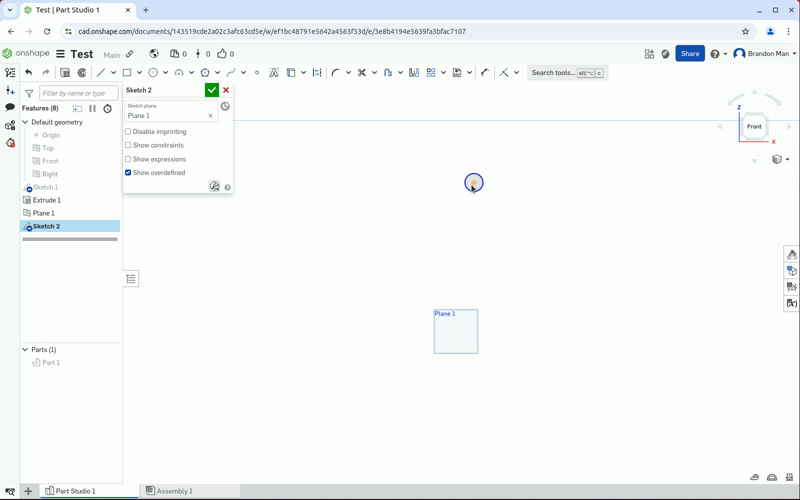
scroll(6)
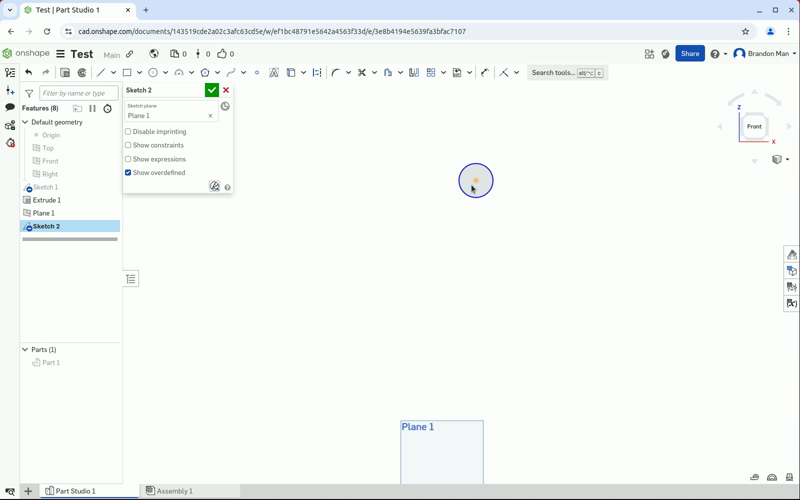
scroll(6)
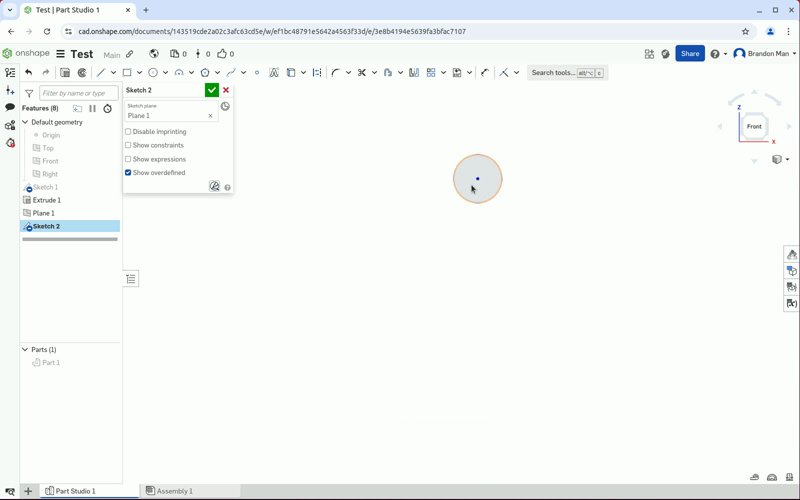
scroll(6)
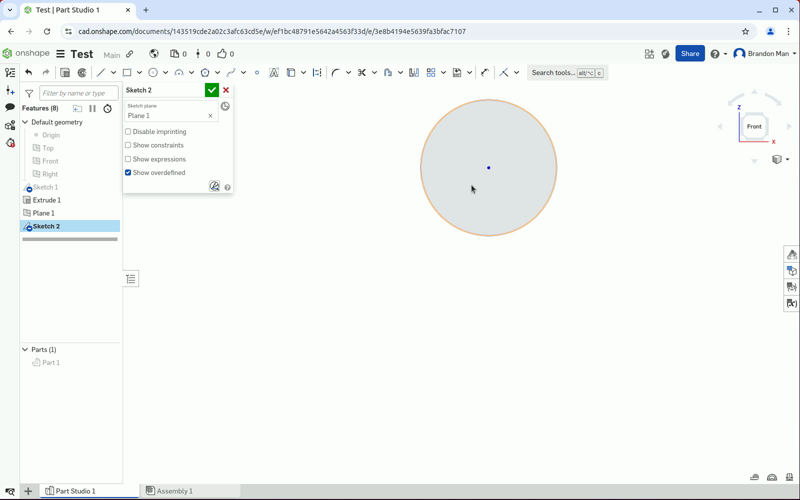
click(471, 184)
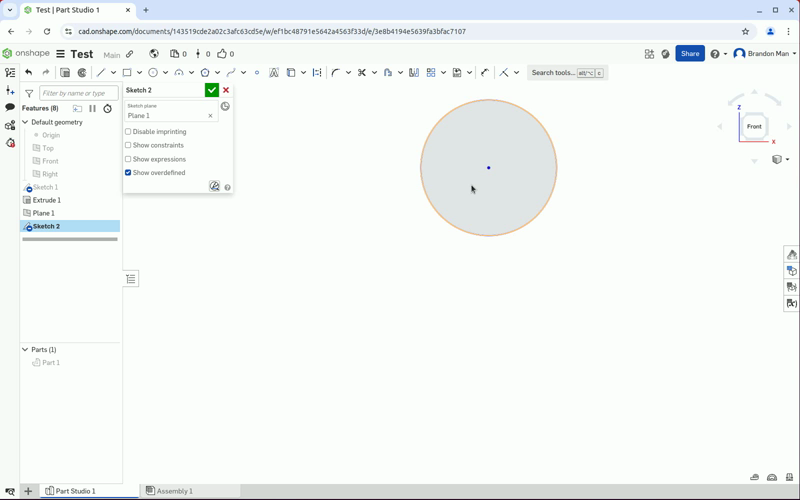
scroll(-6)
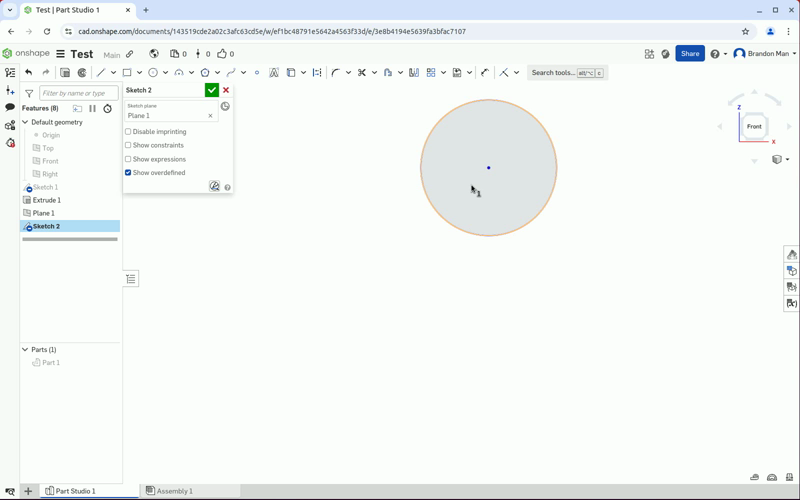
scroll(-6)
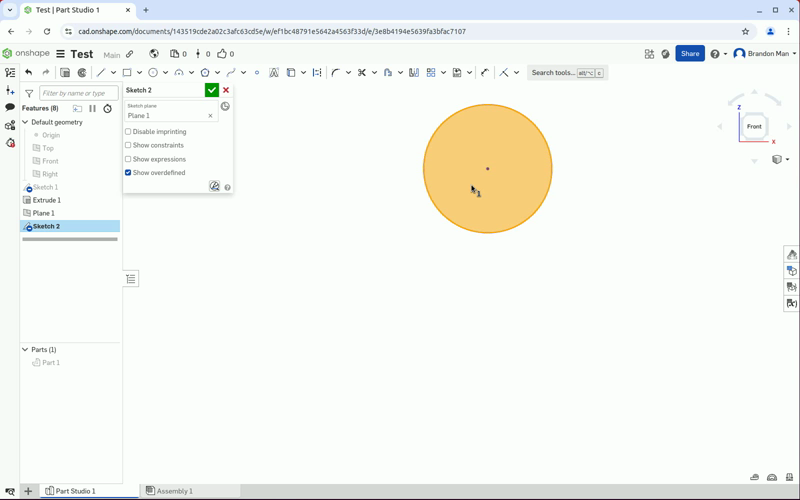
scroll(-6)
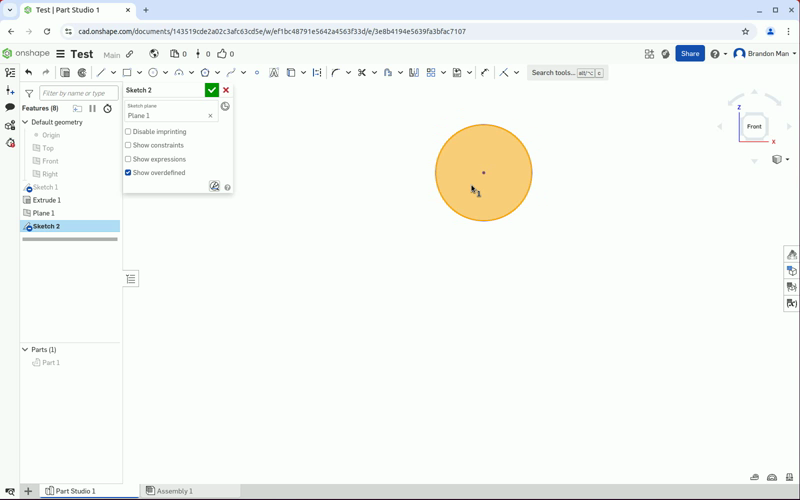
scroll(-6)
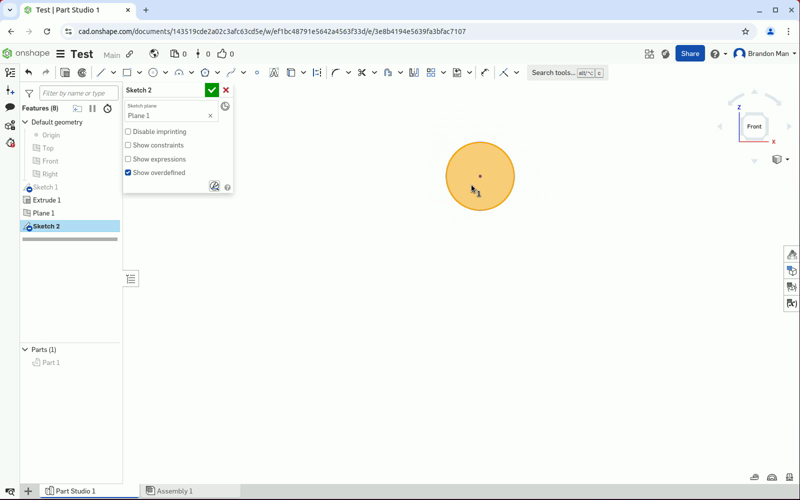
scroll(-6)
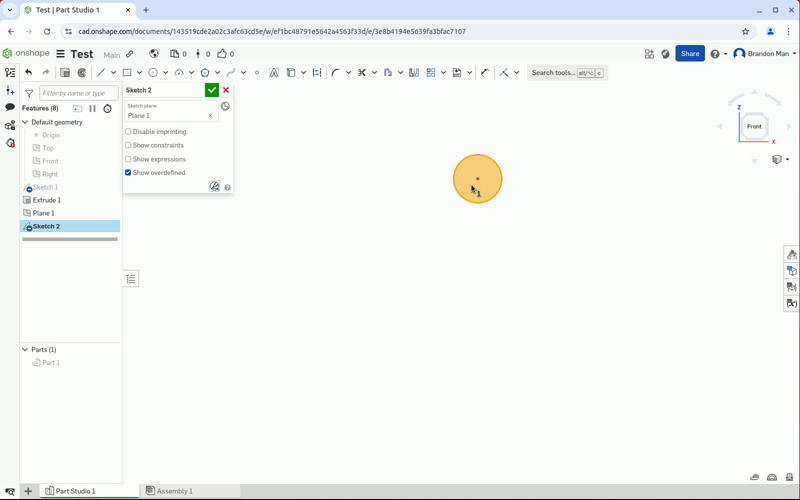
scroll(-6)
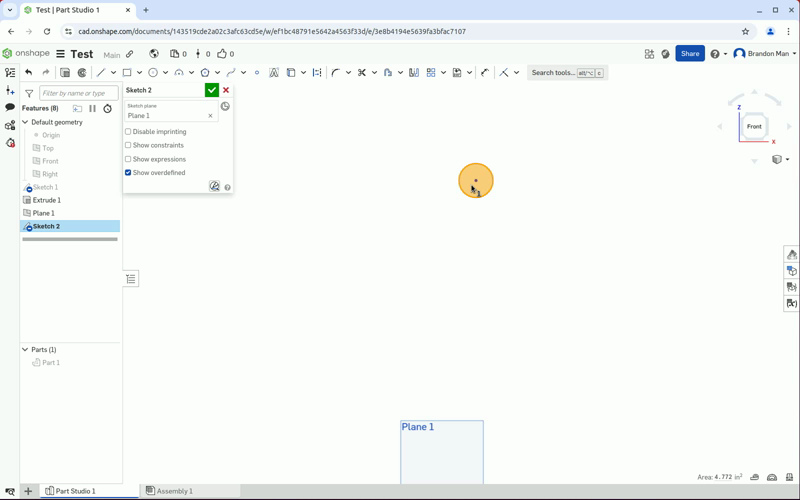
scroll(-6)
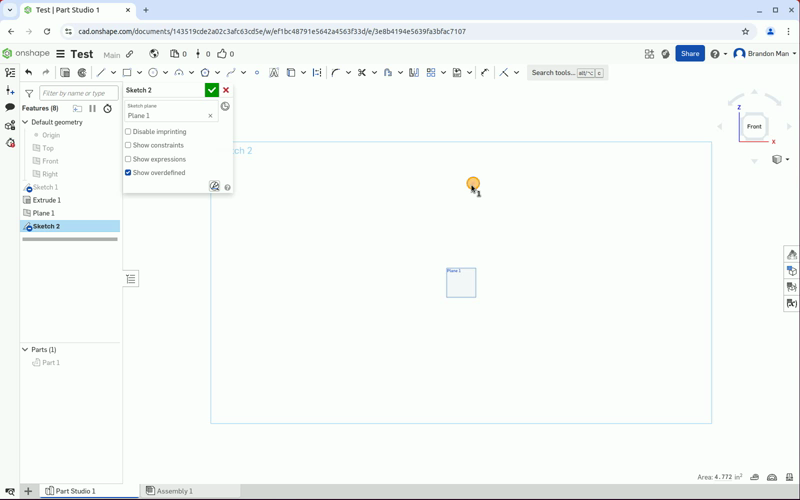
mouse_move(73, 352)
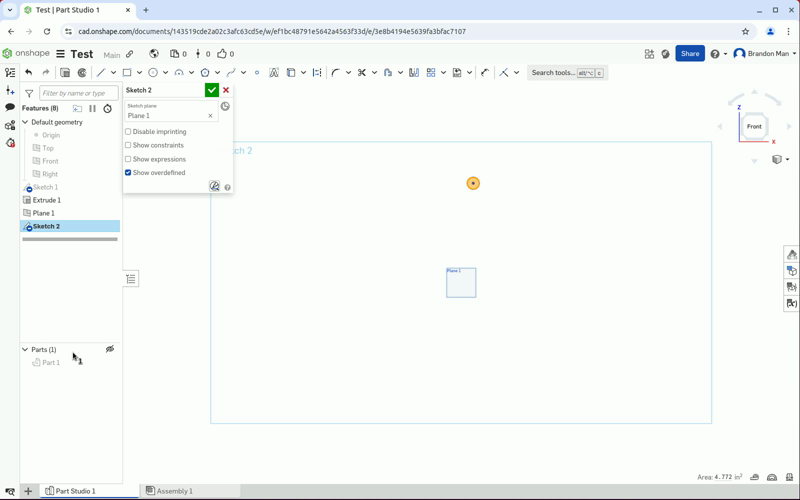
key(shift+y)
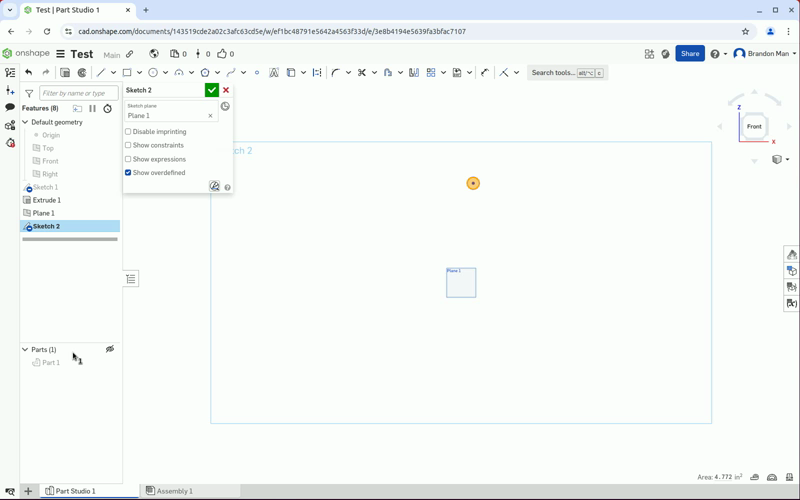
key(shift+e)
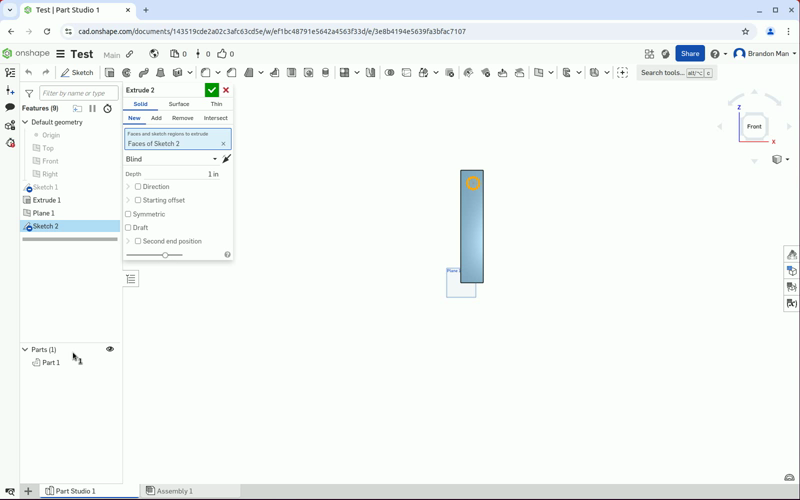
mouse_move(143, 106)
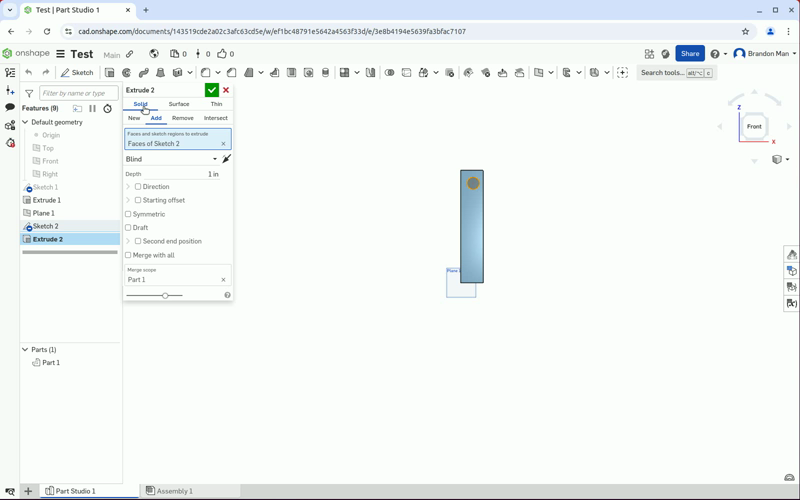
click(143, 106)
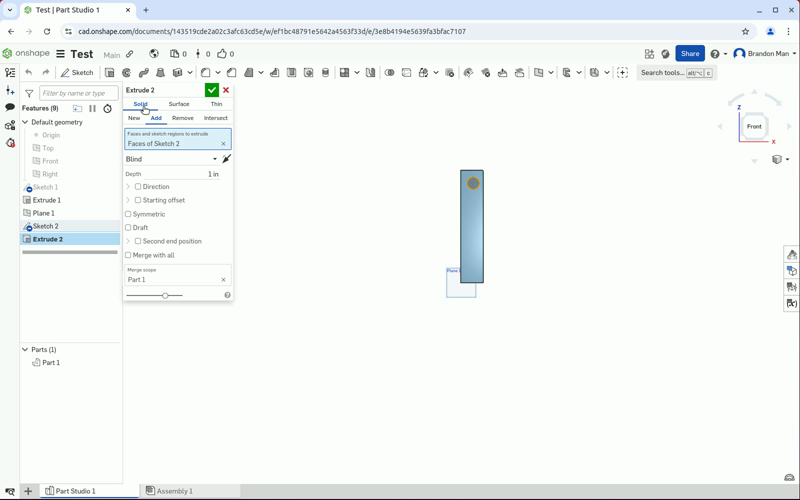
mouse_move(137, 120)
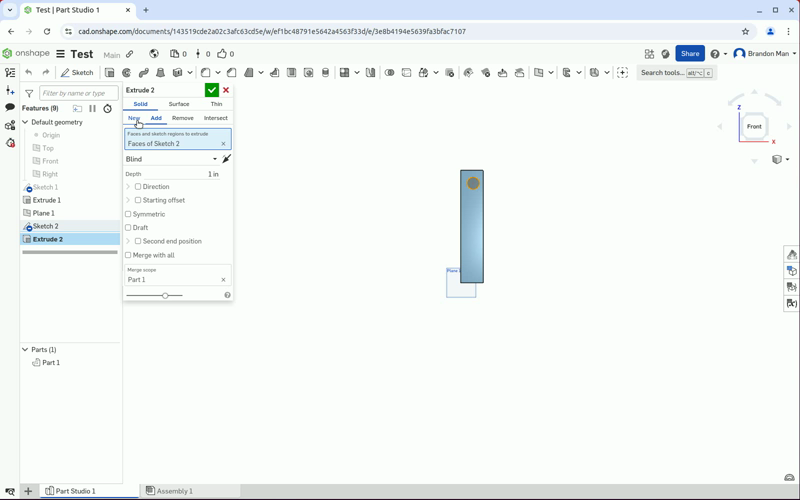
click(137, 120)
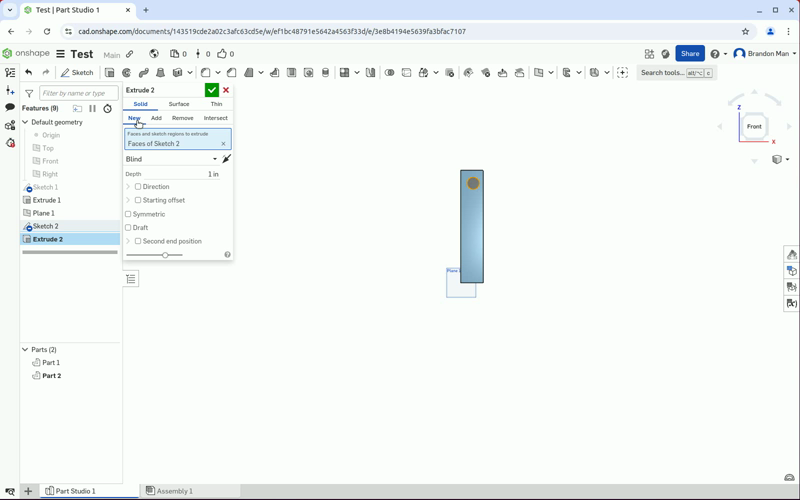
key(tab, 4)
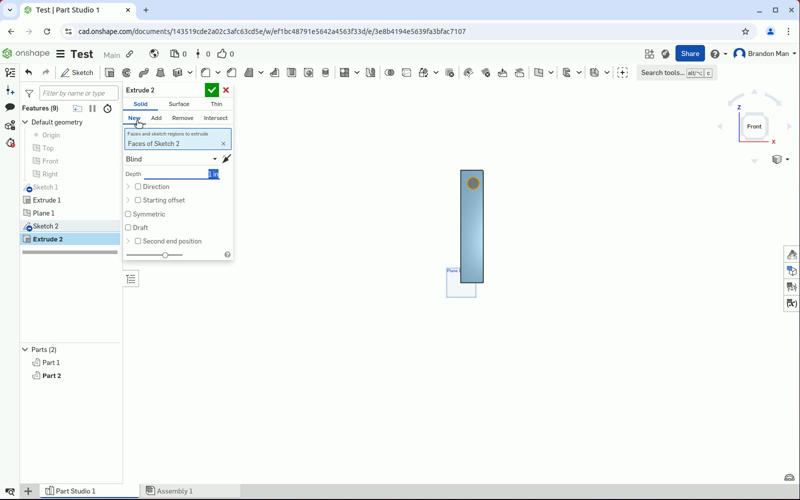
text(5.777)
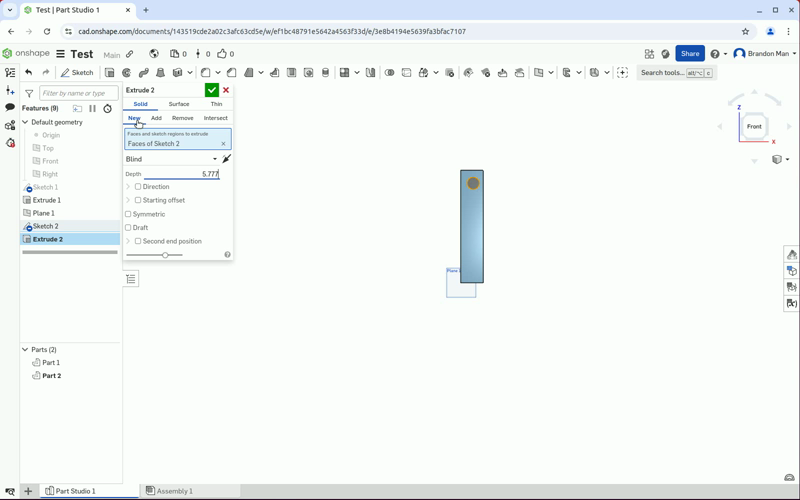
key(enter)
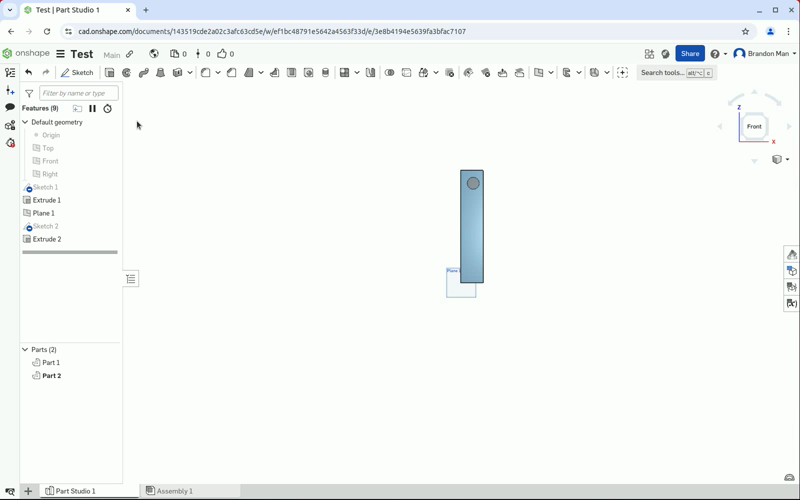
key(shift+h)
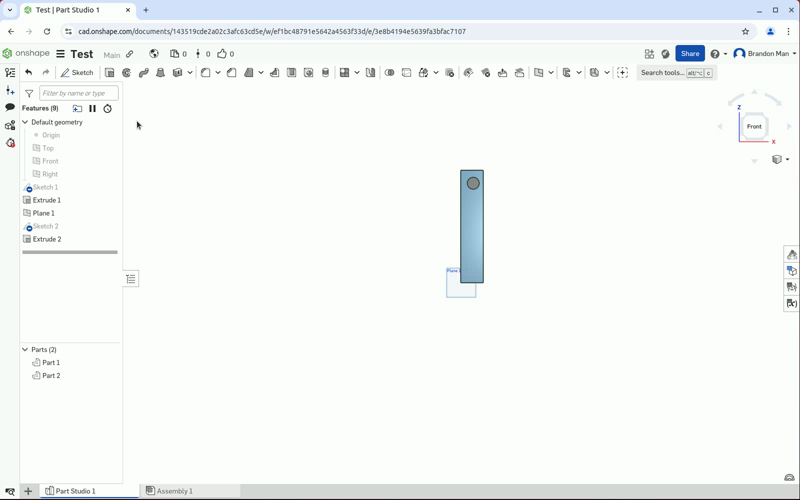
key(shift+h)
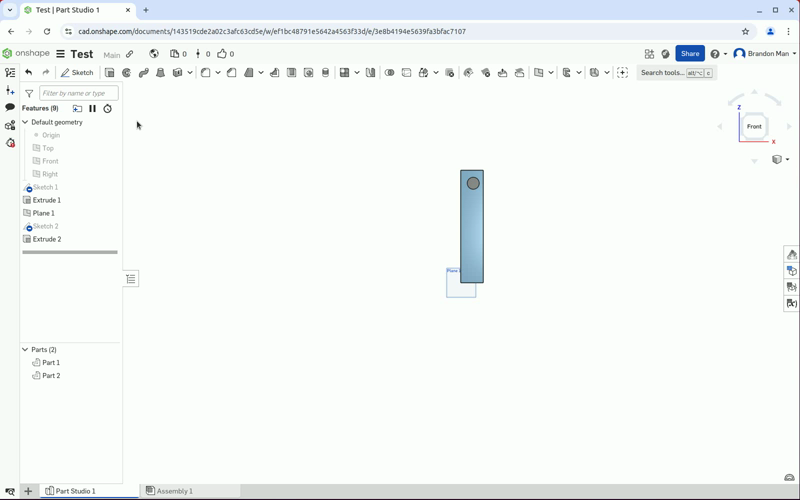
key(shift+7)
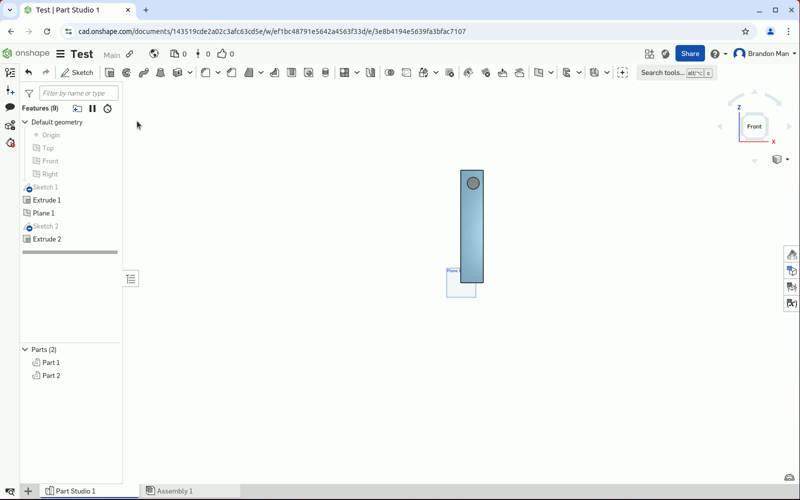
key(left, 2)
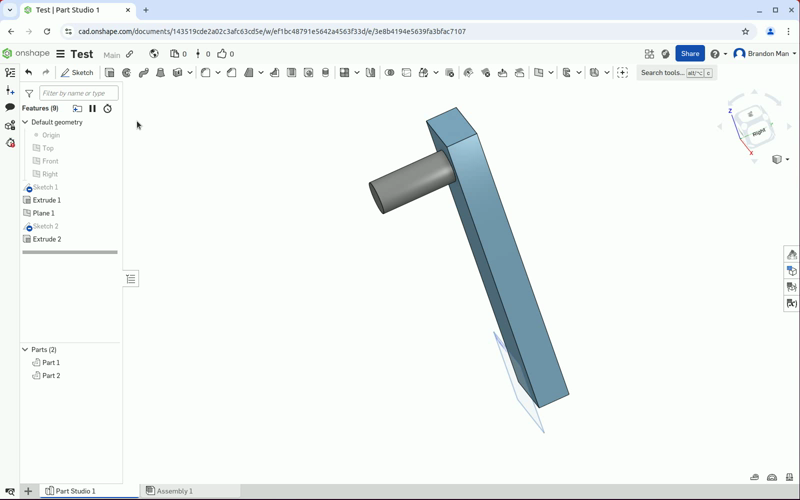
key(down, 2)
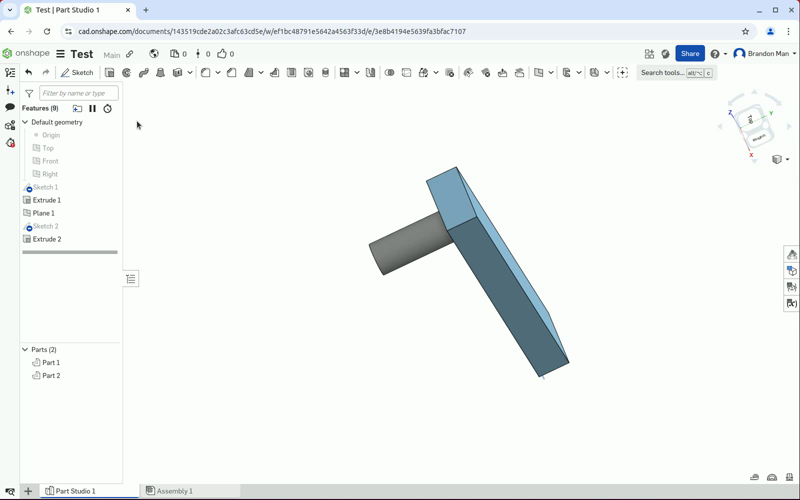
key(up, 2)
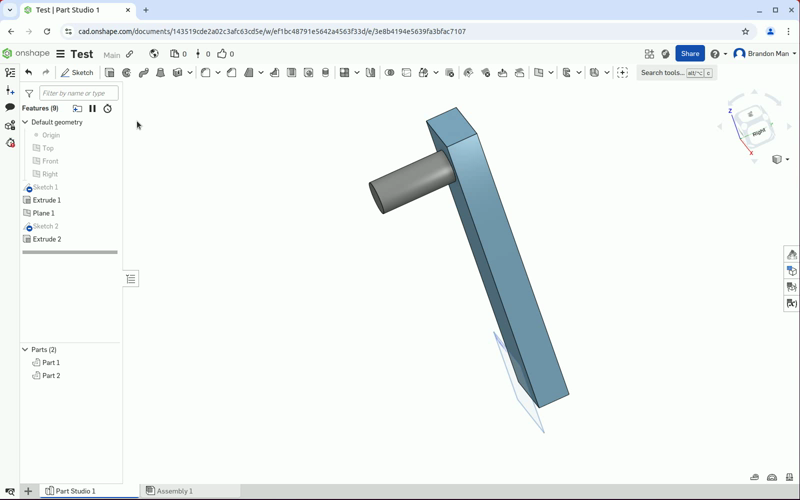
key(right, 2)
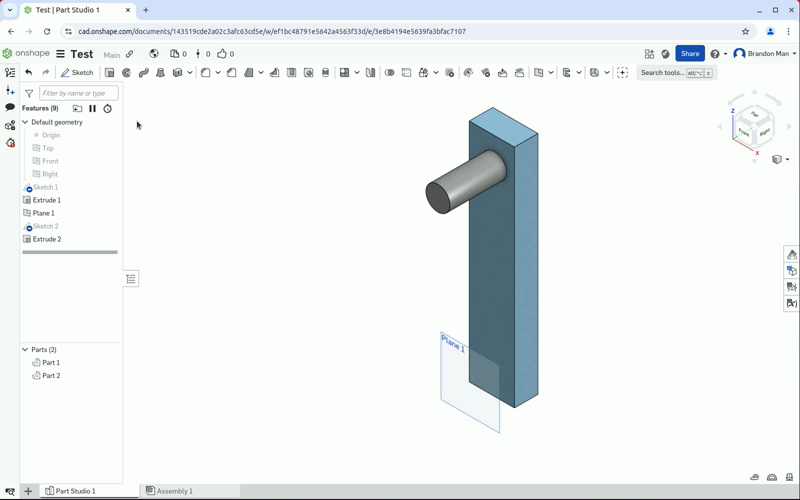
mouse_move(73, 189)
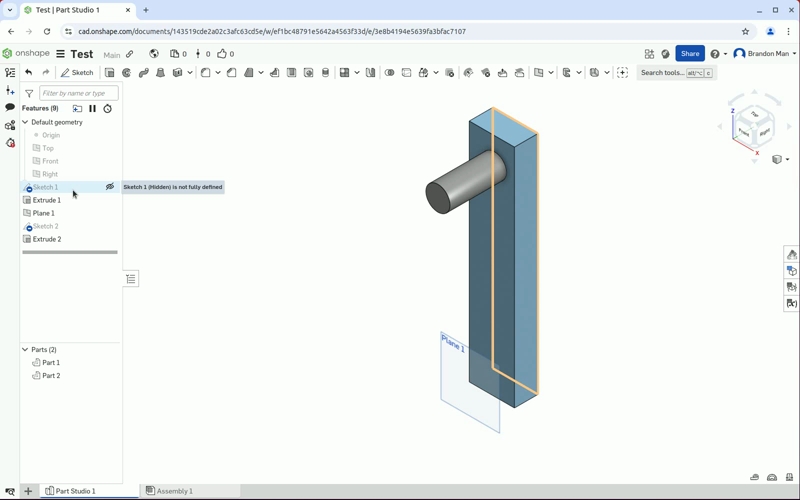
click(73, 189)